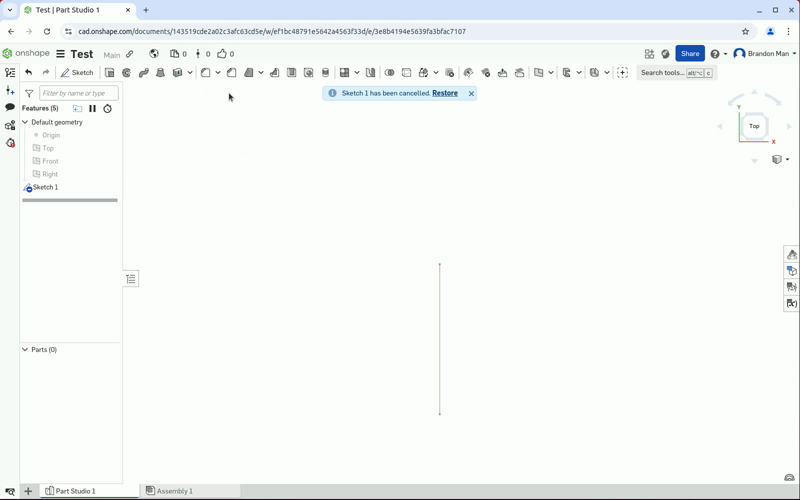
key(shift+h)
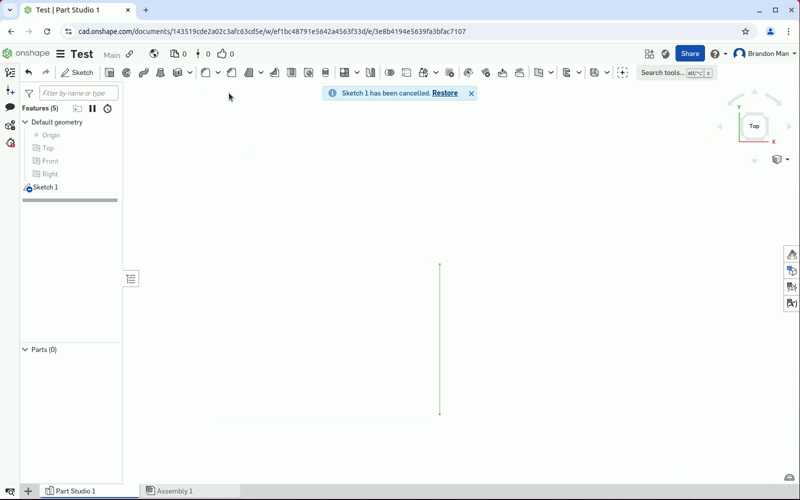
key(shift+s)
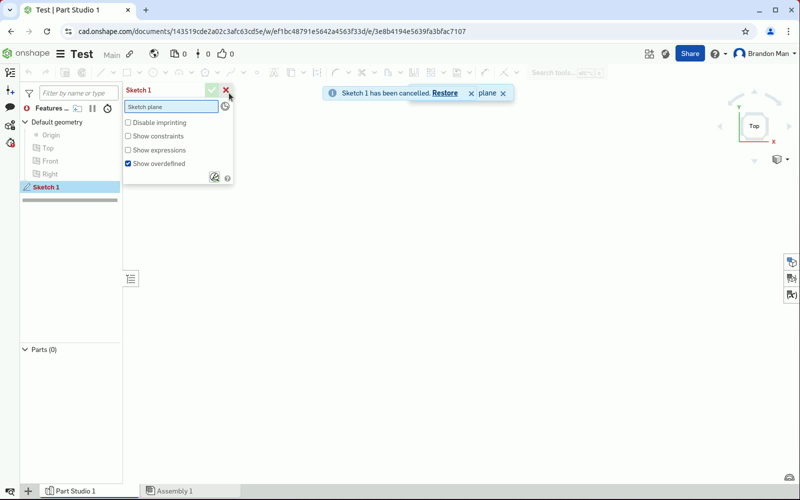
mouse_move(73, 150)
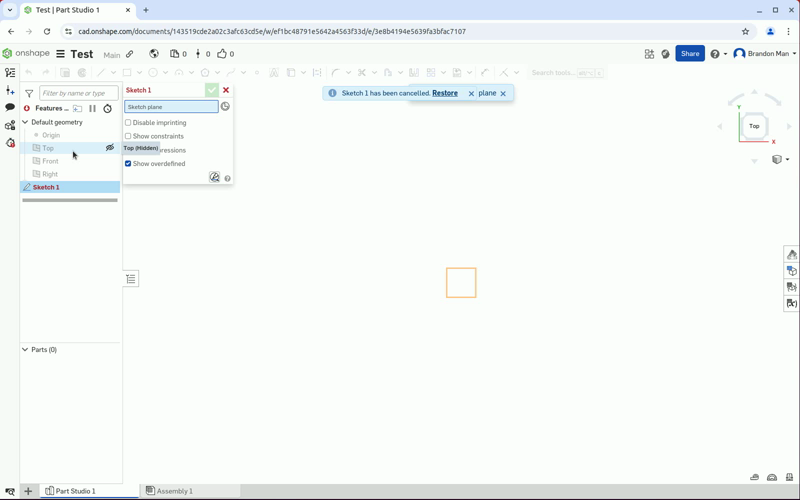
click(73, 150)
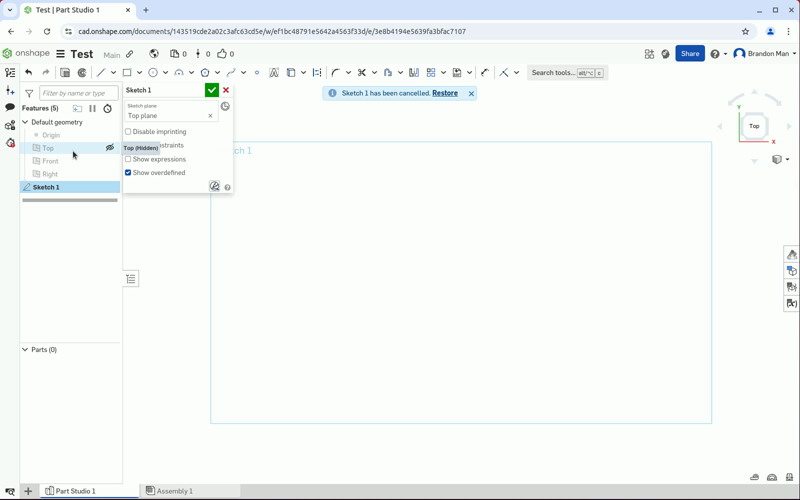
mouse_move(73, 352)
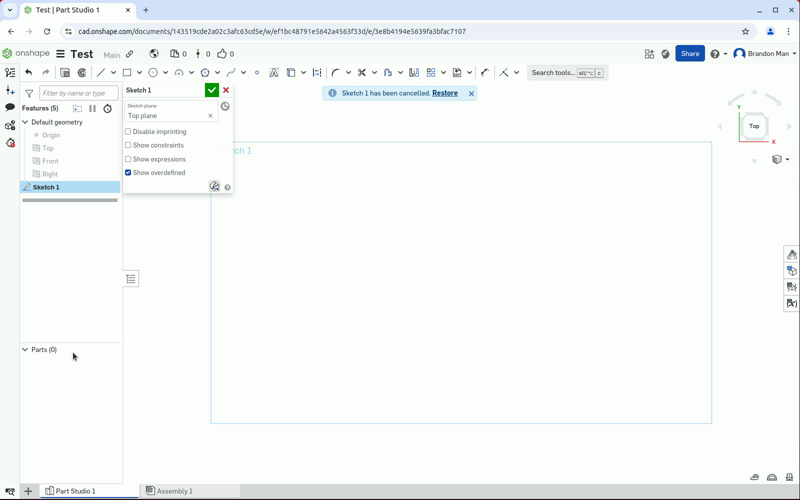
key(y)
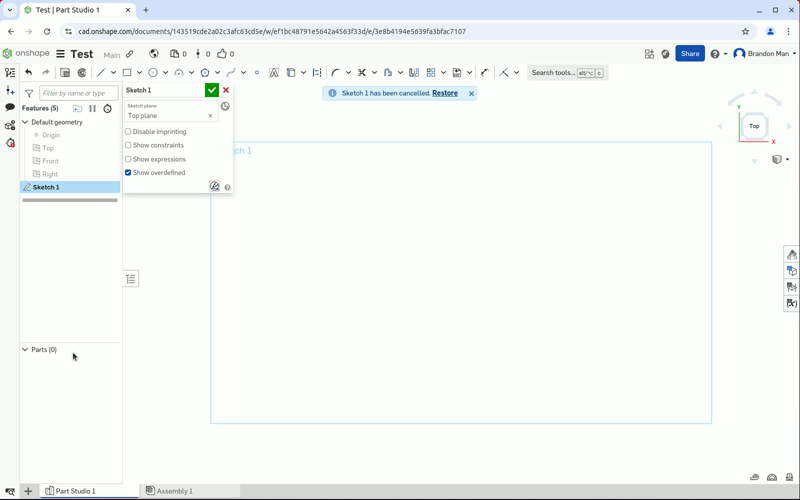
key(l)
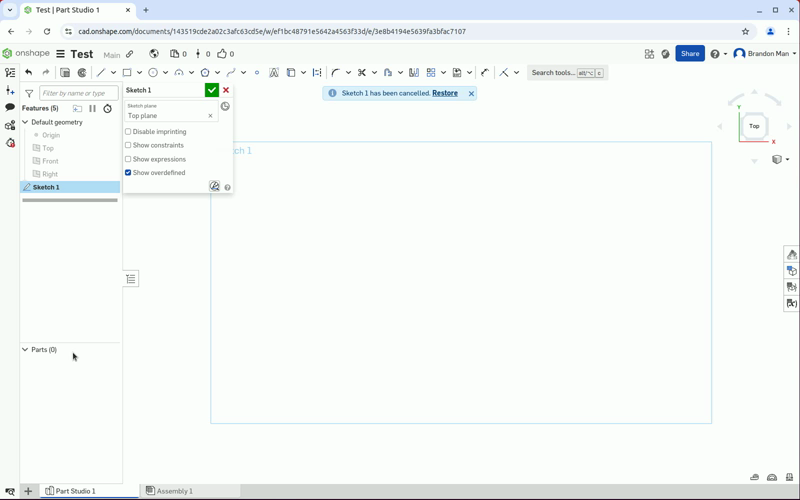
key_down(shift)
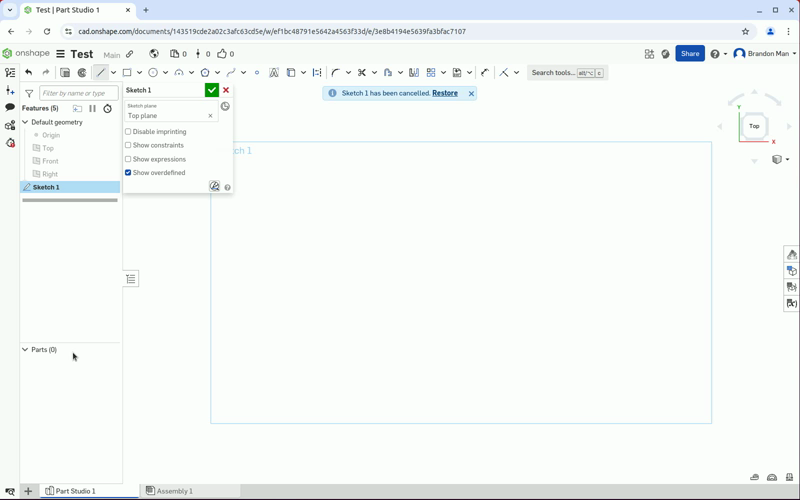
mouse_move(423, 320)
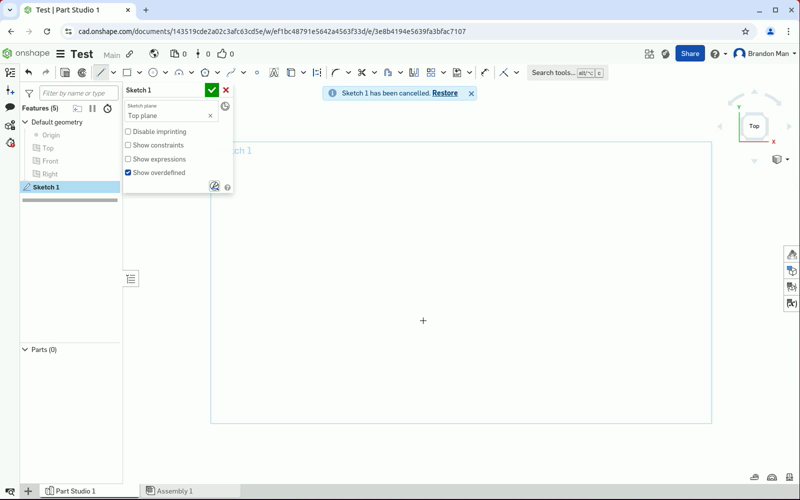
click(423, 320)
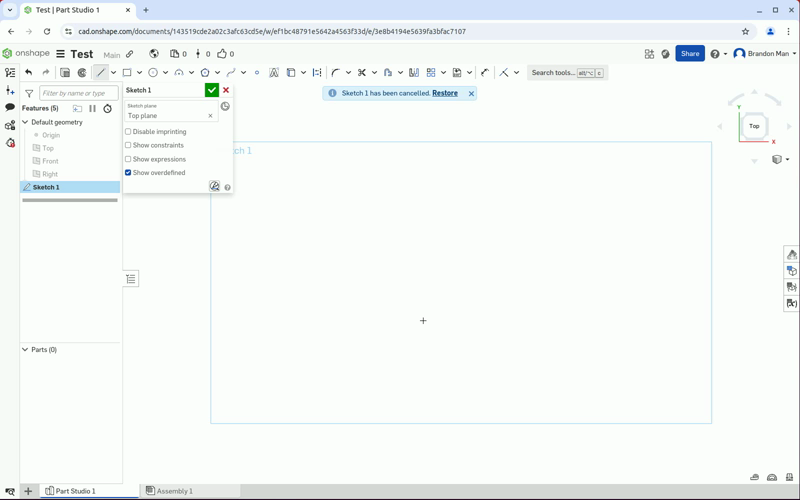
key_up(shift)
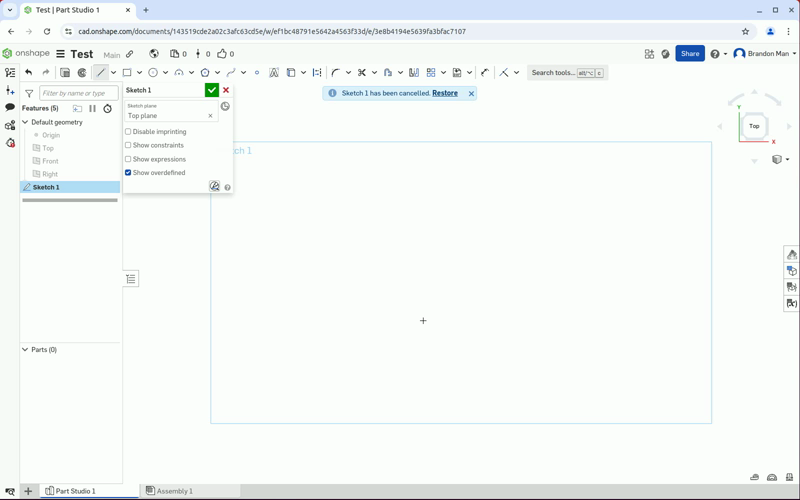
key_down(shift)
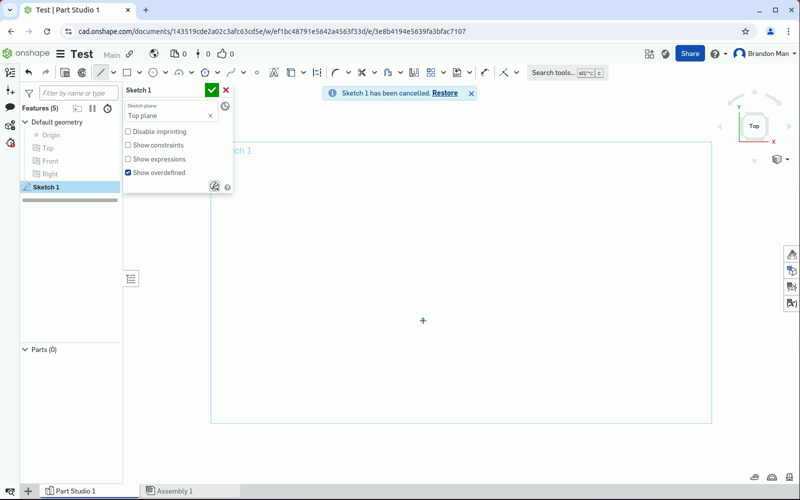
mouse_move(498, 320)
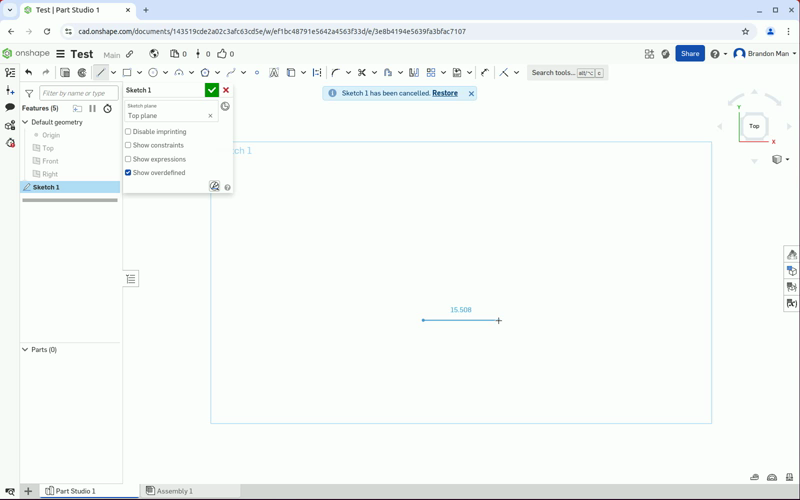
click(498, 320)
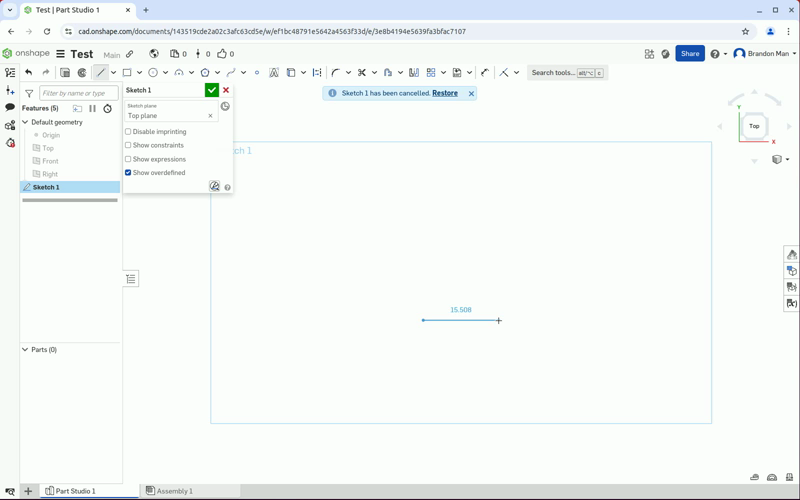
key_up(shift)
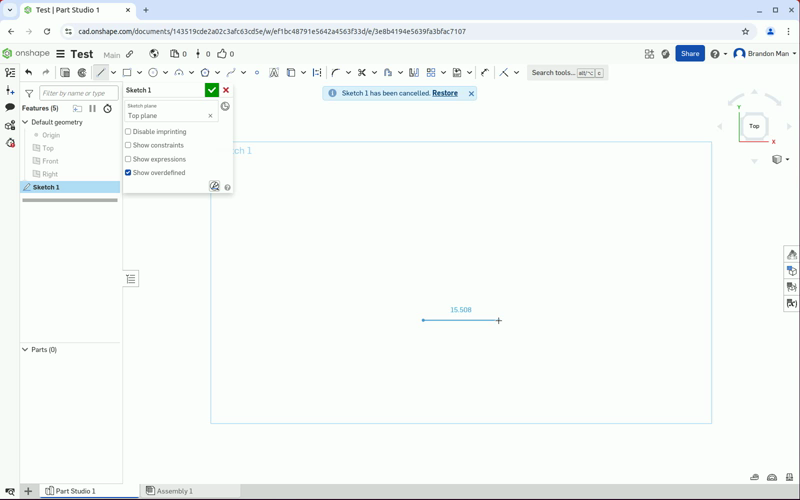
key_down(shift)
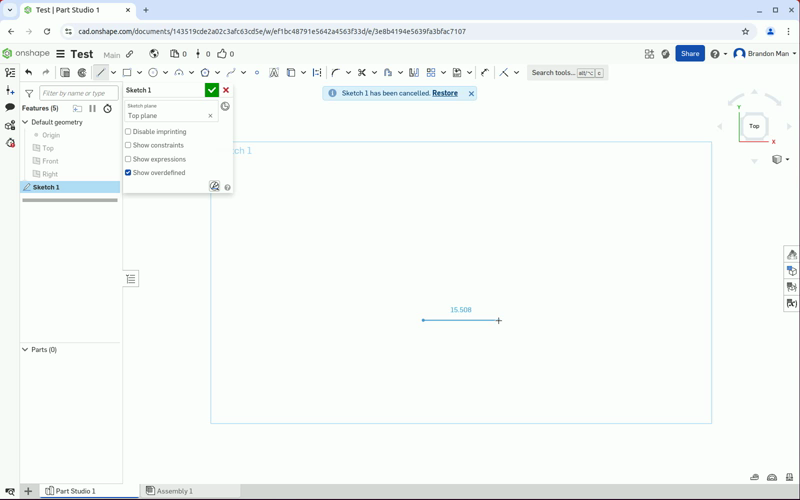
mouse_move(498, 245)
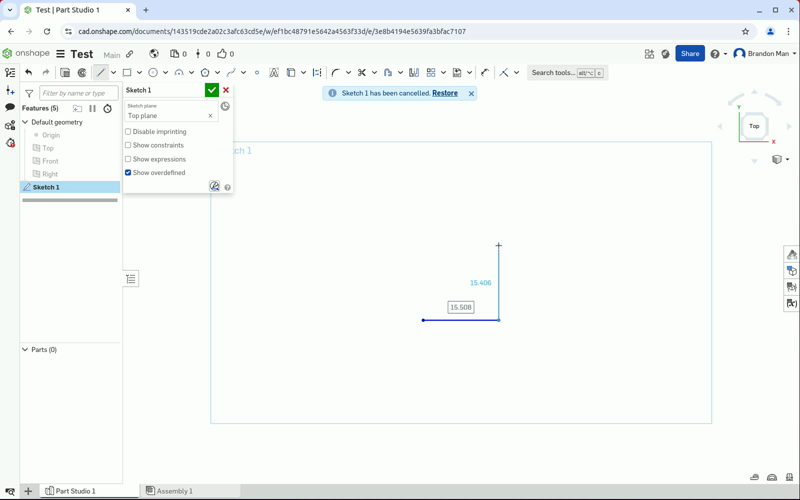
click(498, 245)
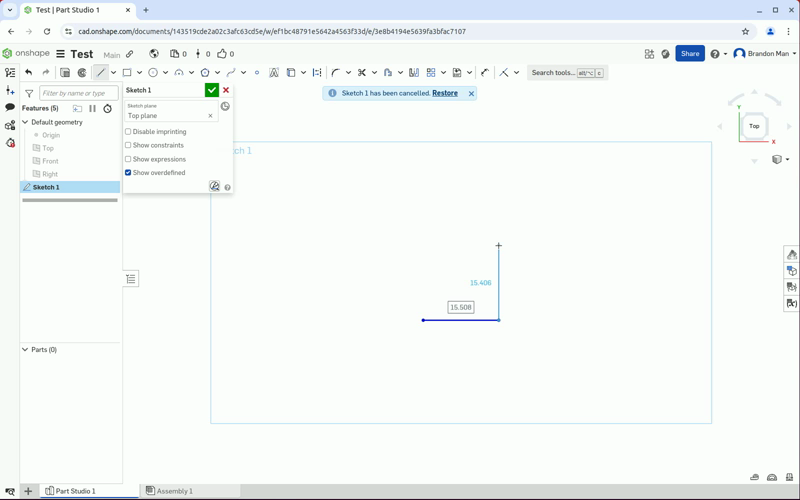
key_up(shift)
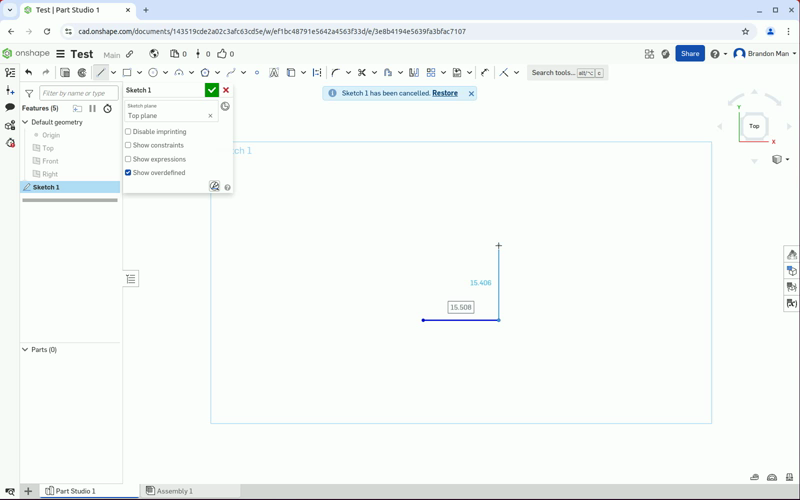
key_down(shift)
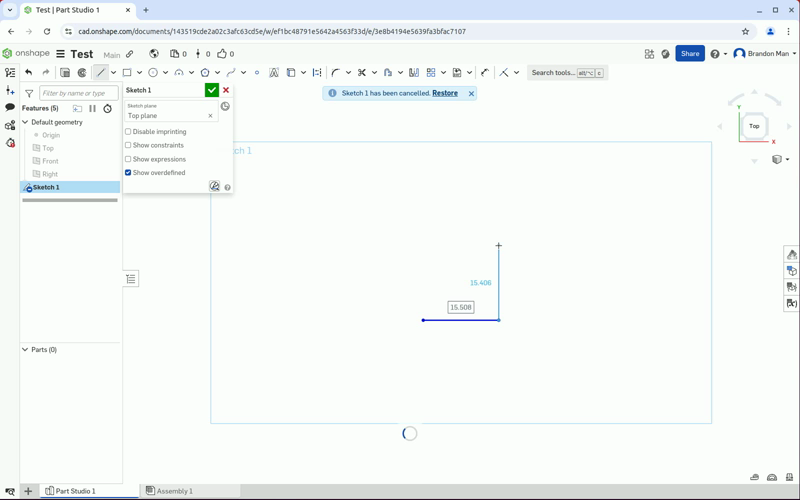
mouse_move(423, 245)
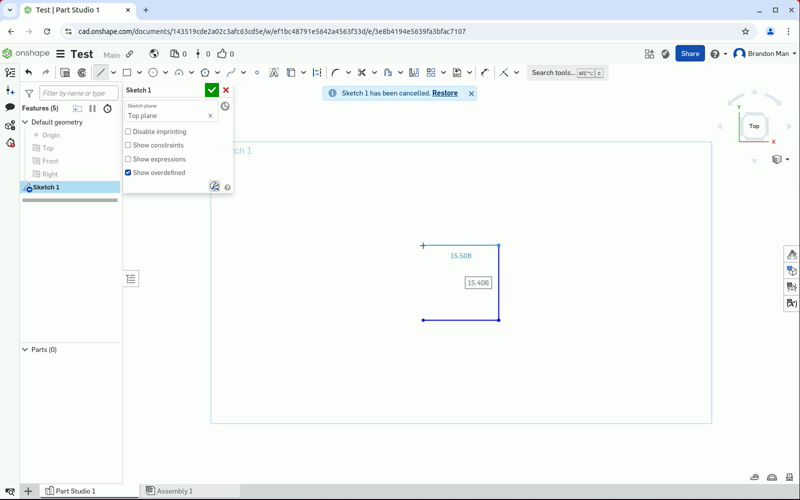
click(423, 245)
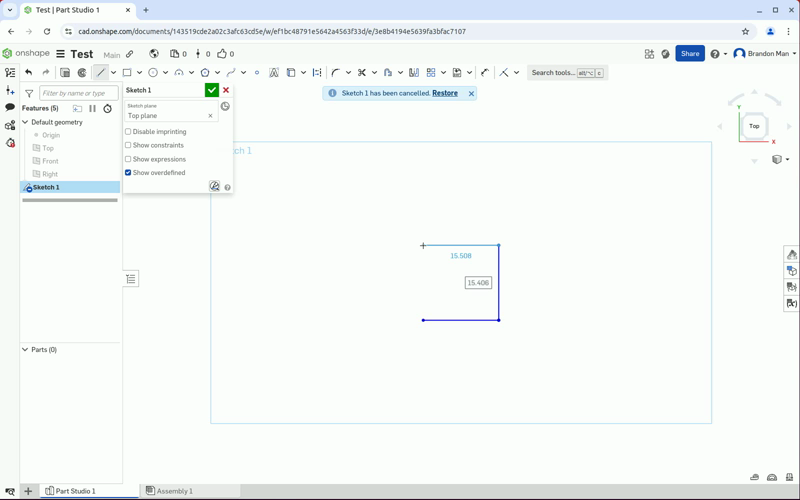
key_up(shift)
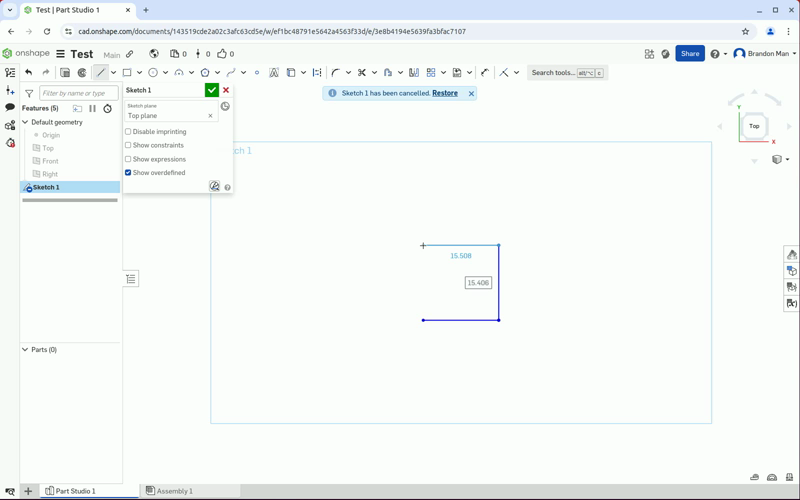
key_down(shift)
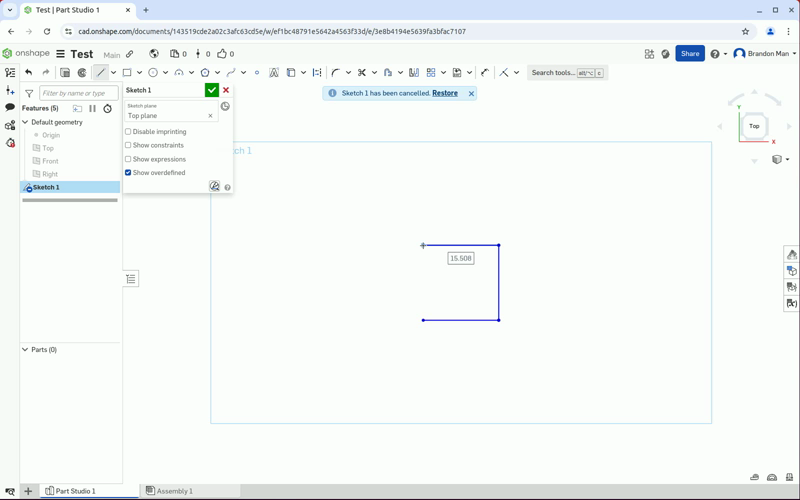
mouse_move(423, 320)
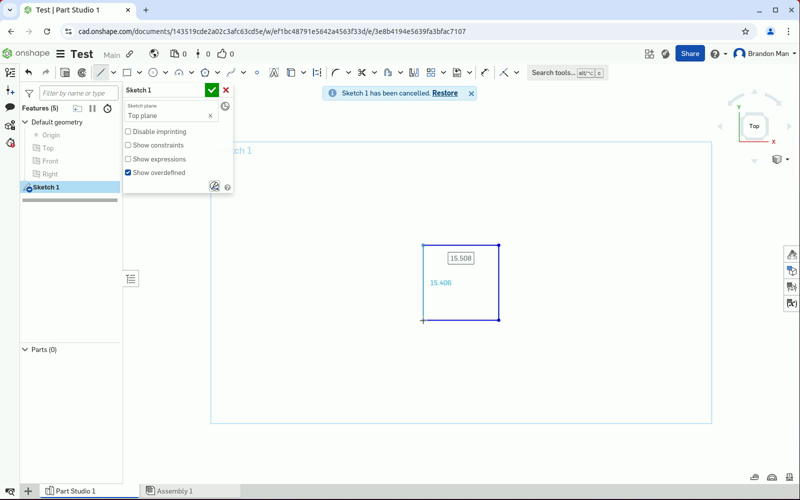
key_up(shift)
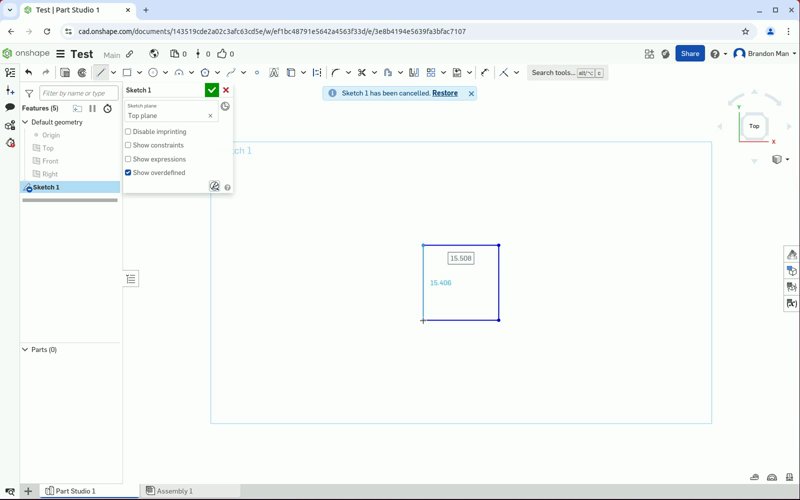
click(423, 320)
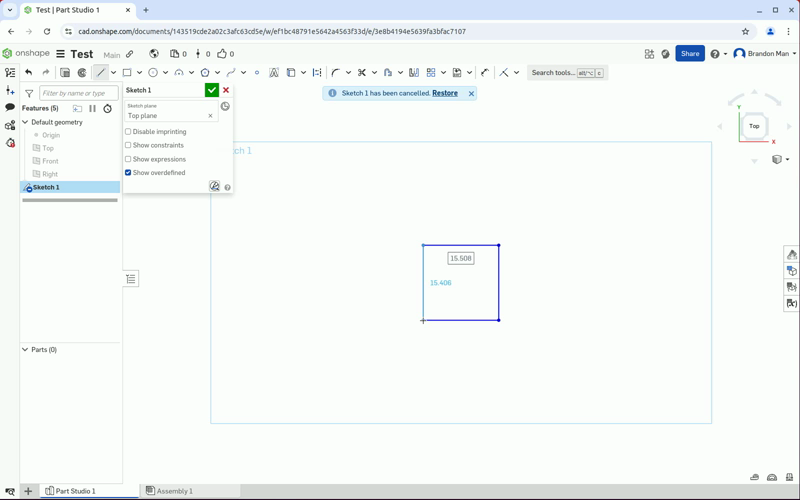
key(esc)
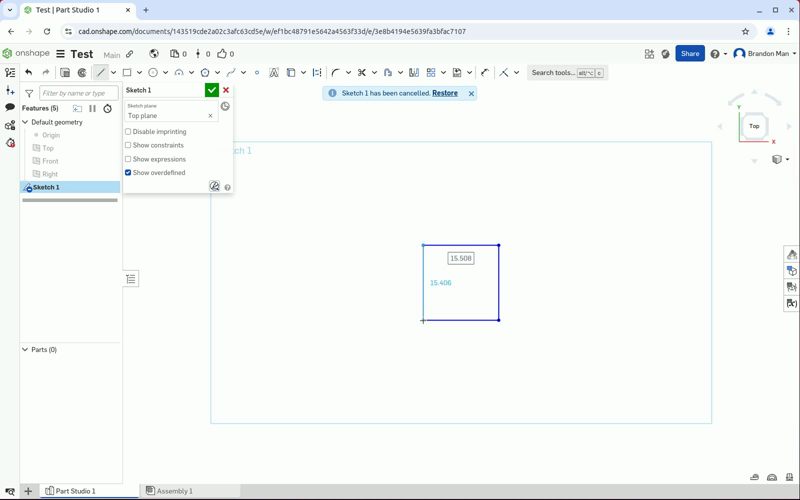
mouse_move(429, 300)
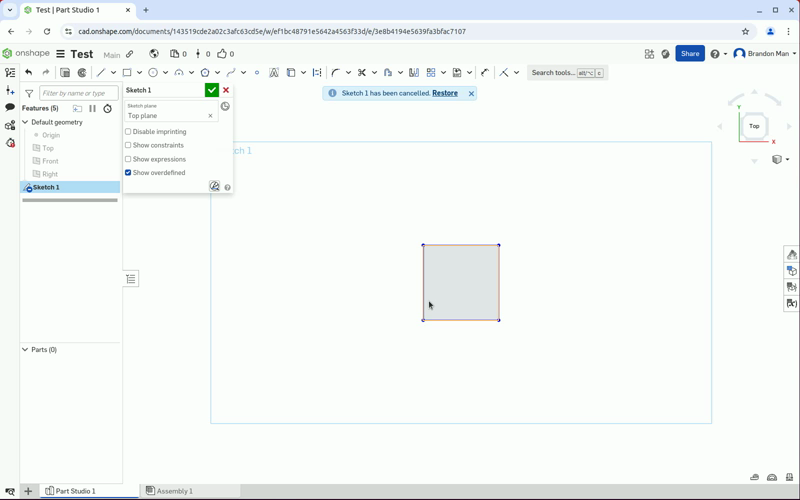
click(429, 300)
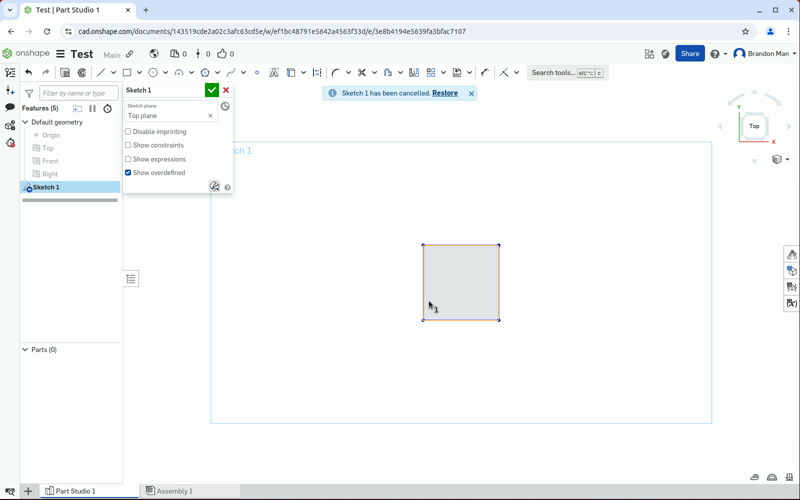
mouse_move(73, 352)
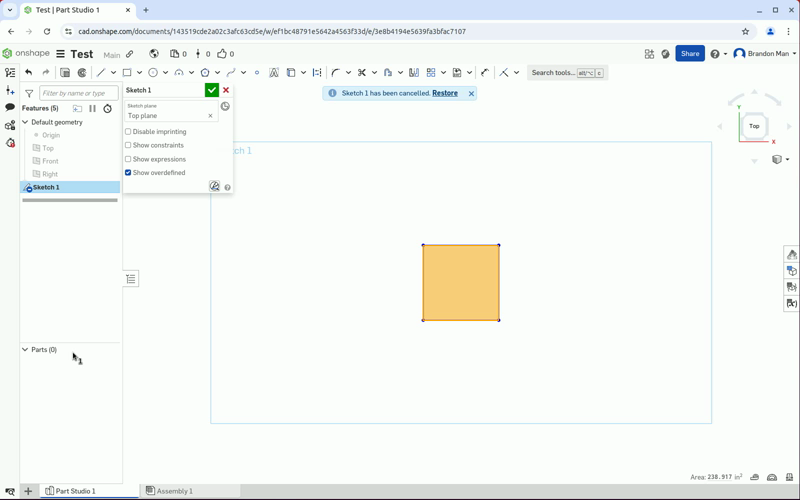
key(shift+y)
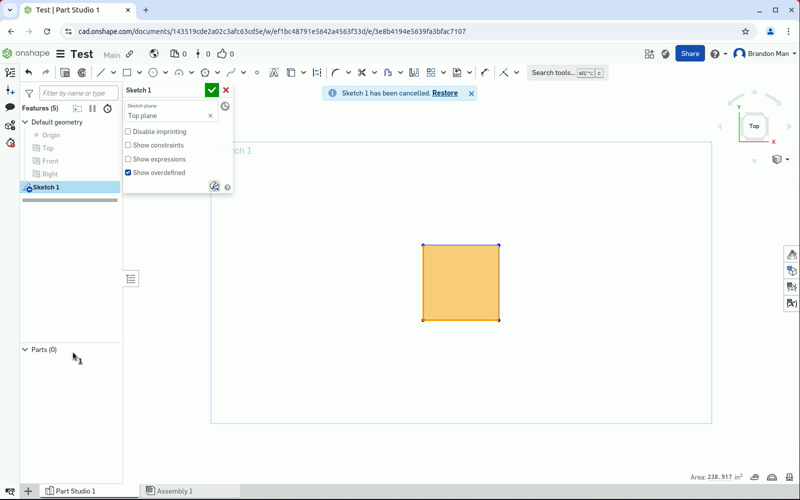
key(shift+e)
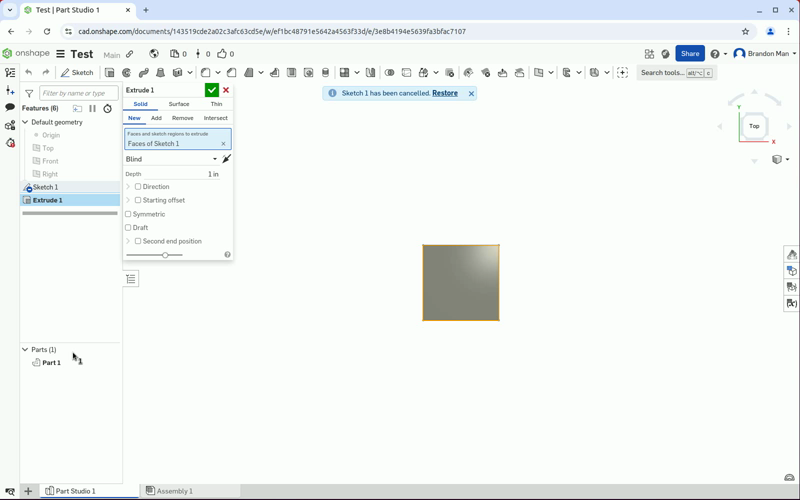
mouse_move(143, 106)
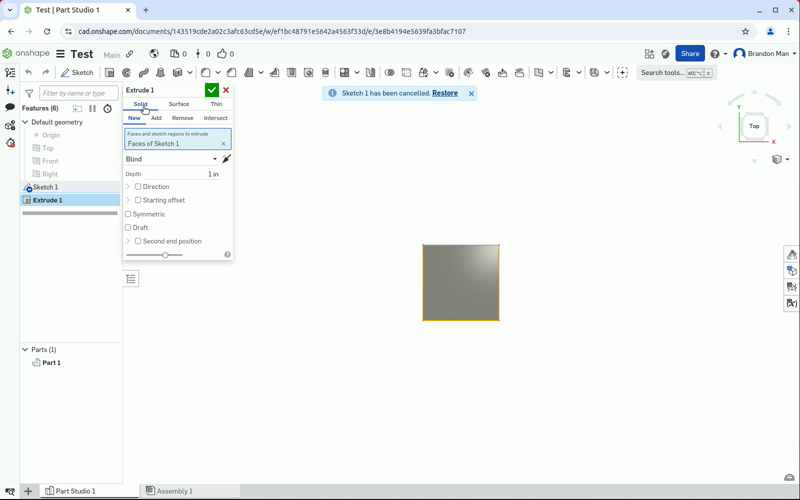
click(143, 106)
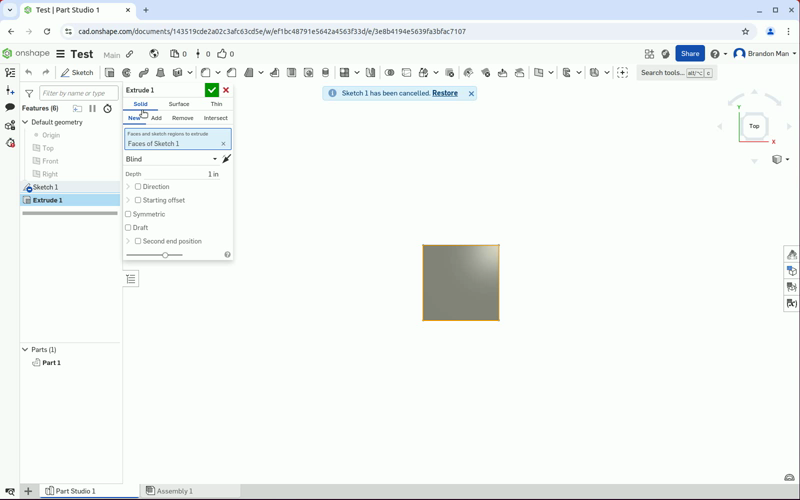
mouse_move(137, 120)
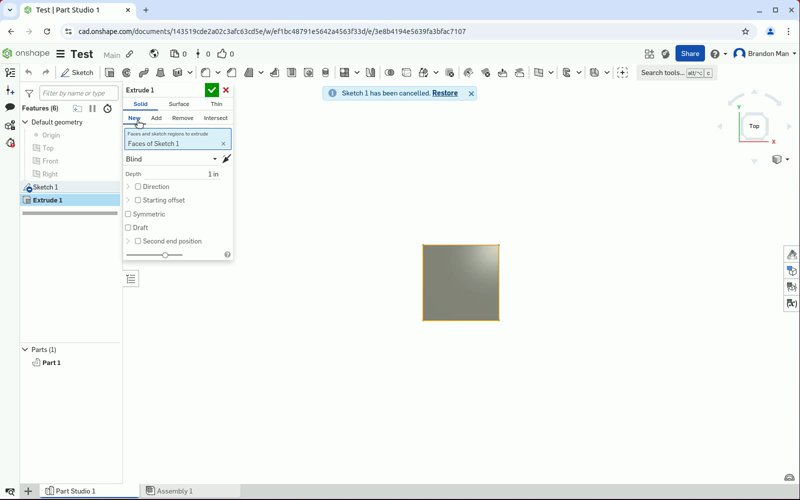
click(137, 120)
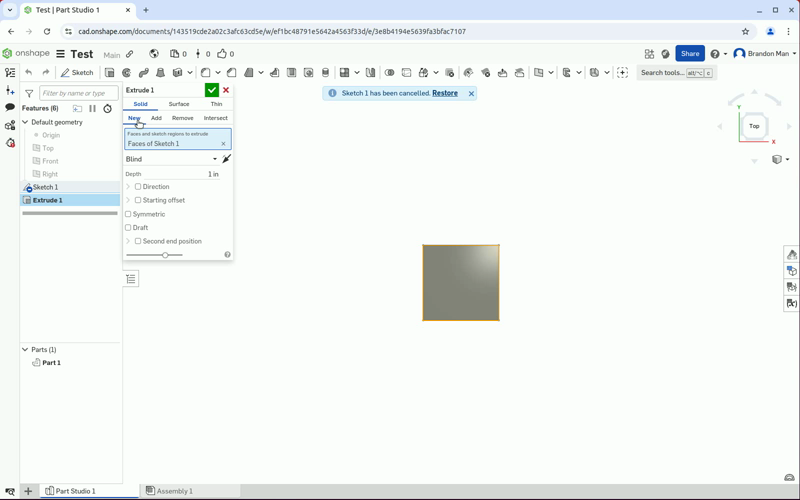
key(tab, 4)
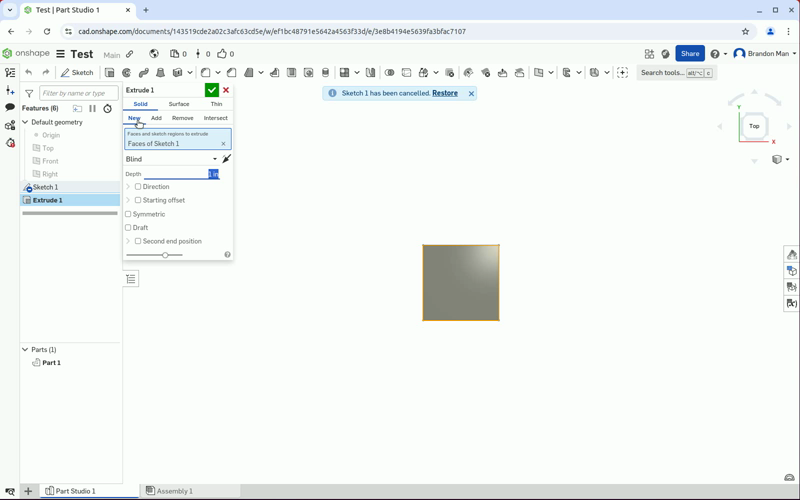
text(23.108)
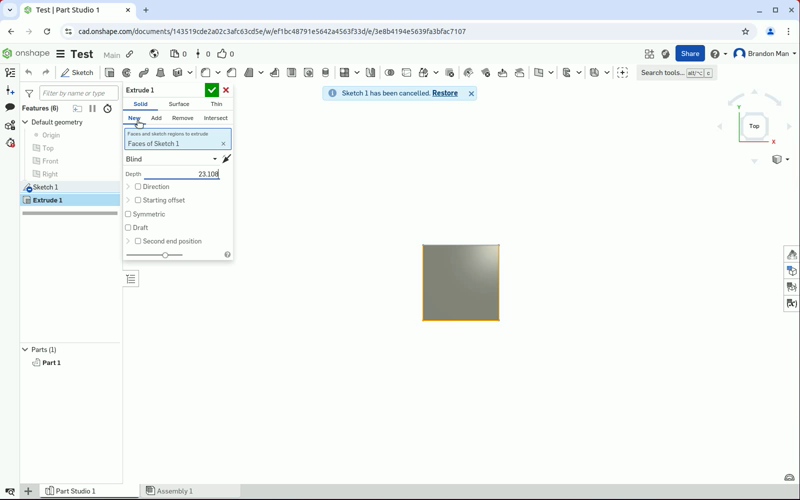
key(enter)
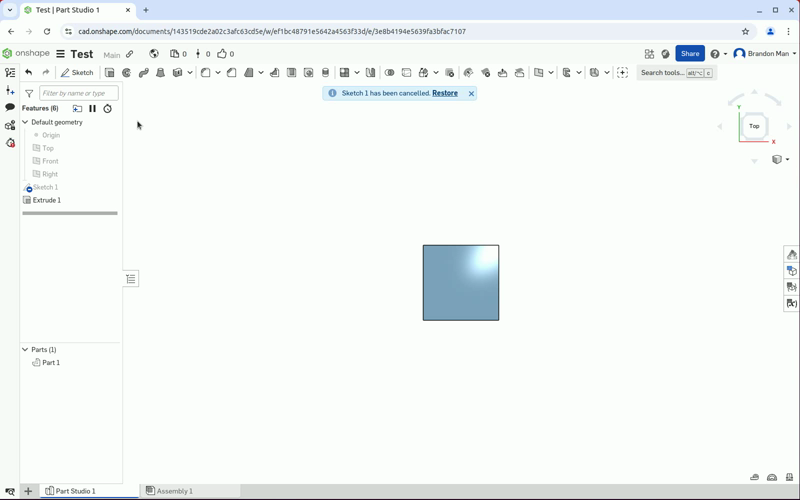
key(shift+h)
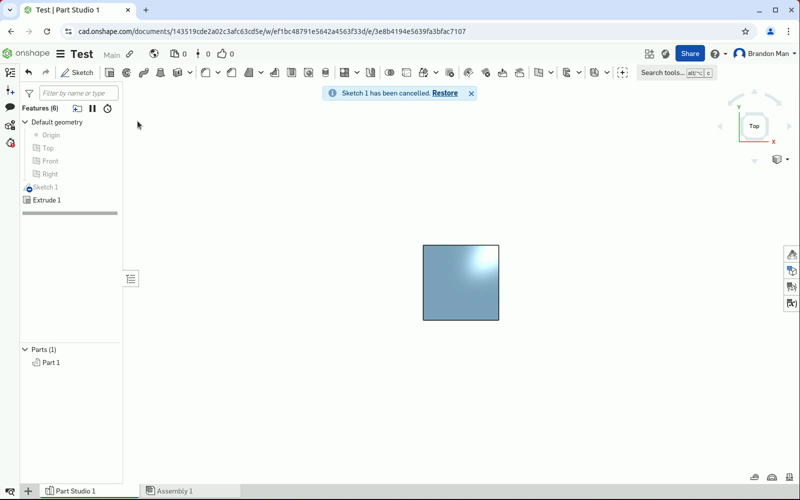
key(shift+h)
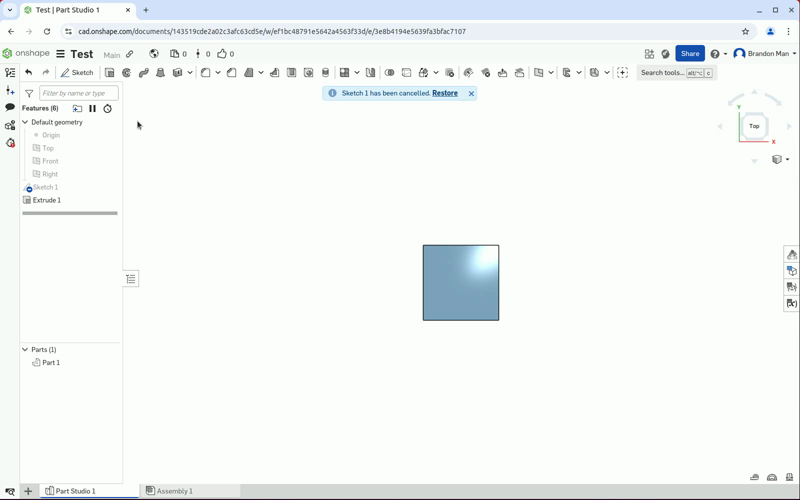
mouse_move(73, 189)
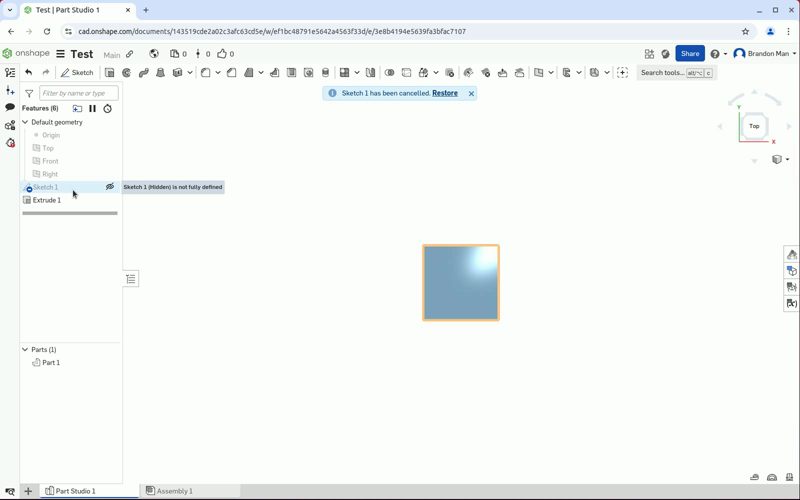
click(73, 189)
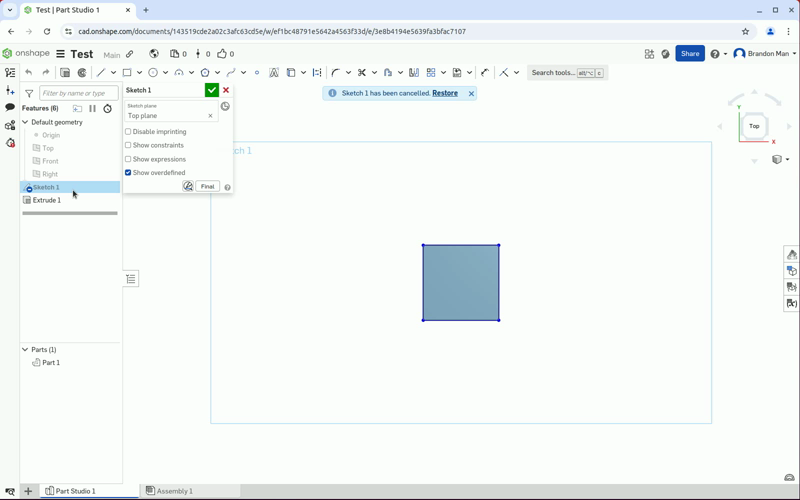
mouse_move(229, 92)
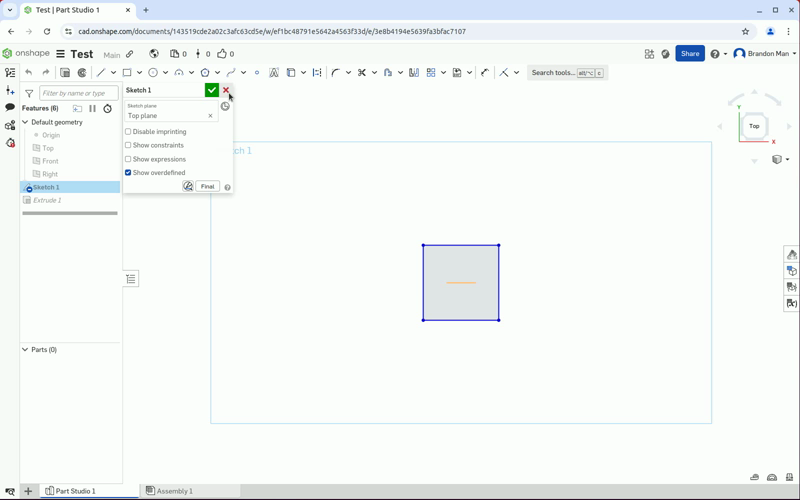
click(229, 92)
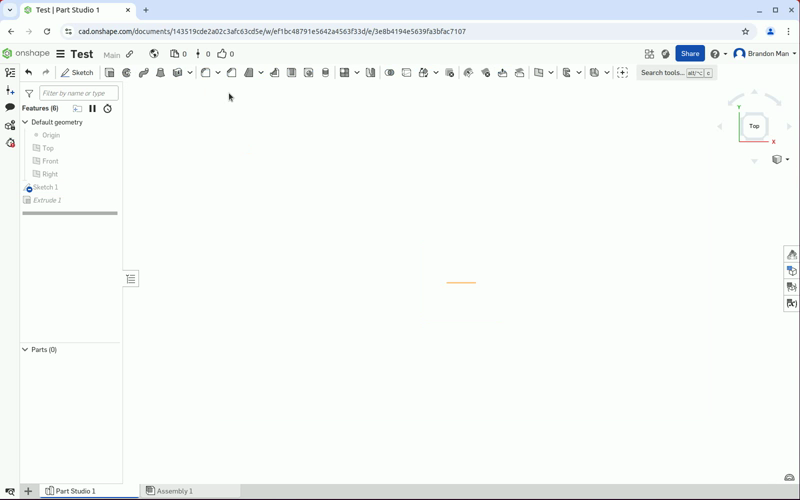
mouse_move(73, 352)
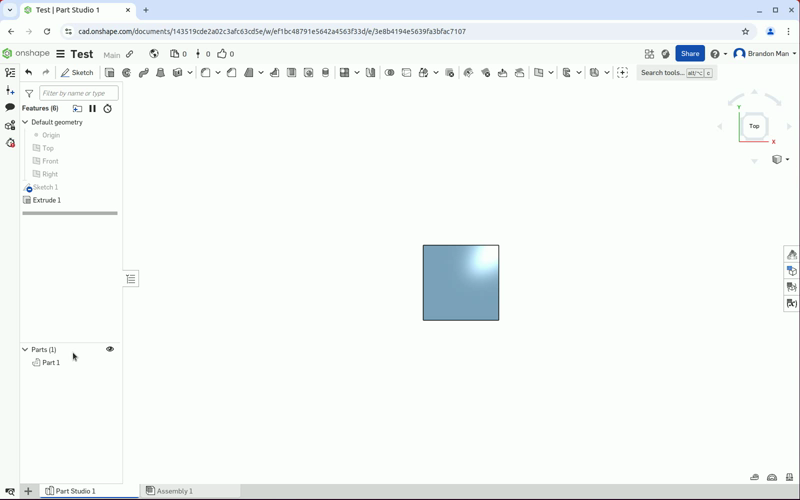
key(y)
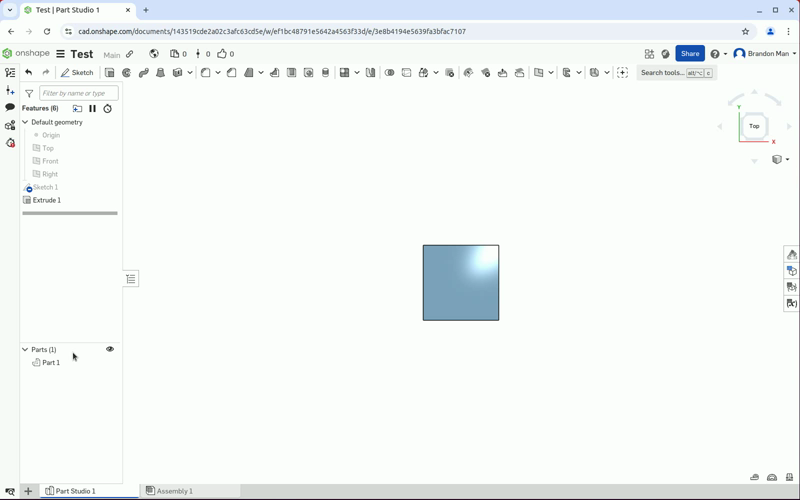
key(shift+p)
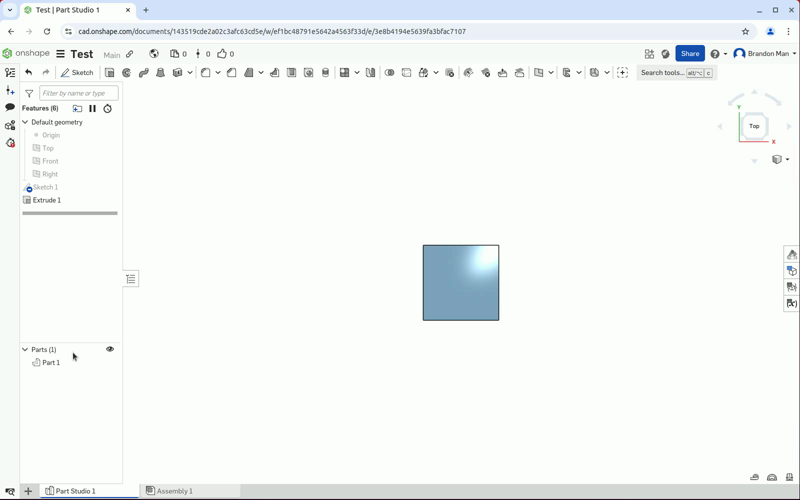
key(space)
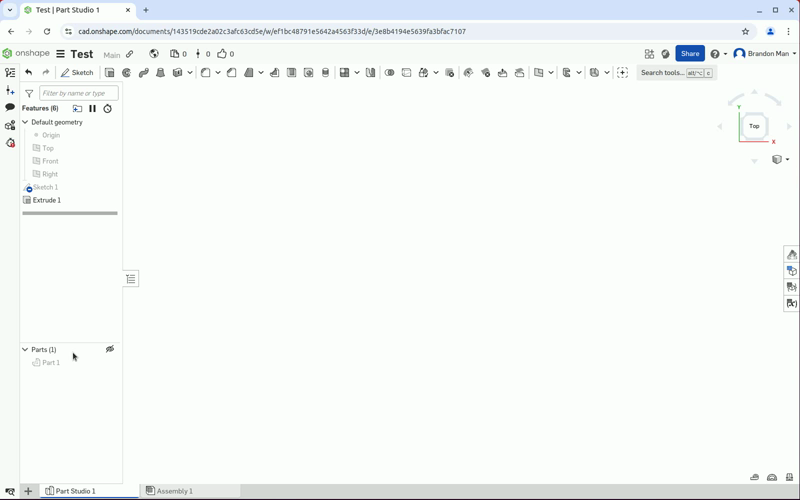
key_down(shift)
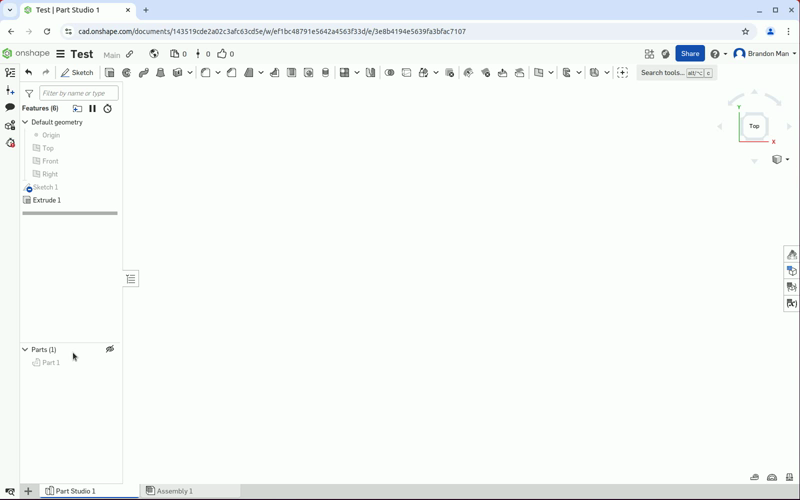
key(up)
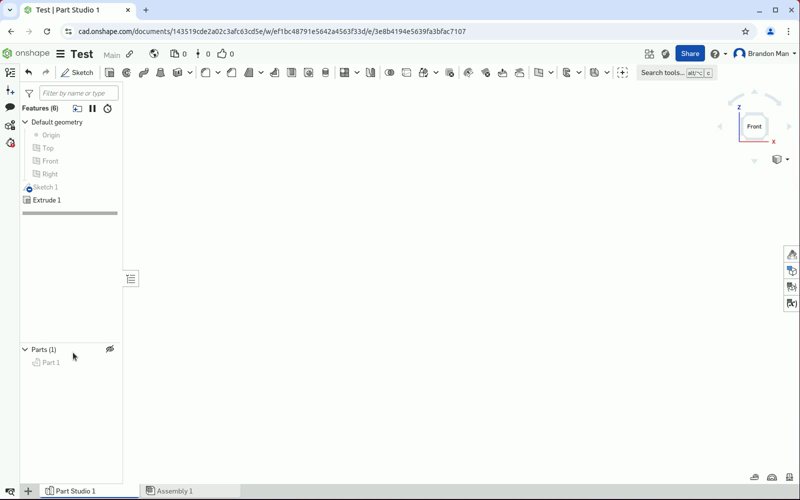
key_up(shift)
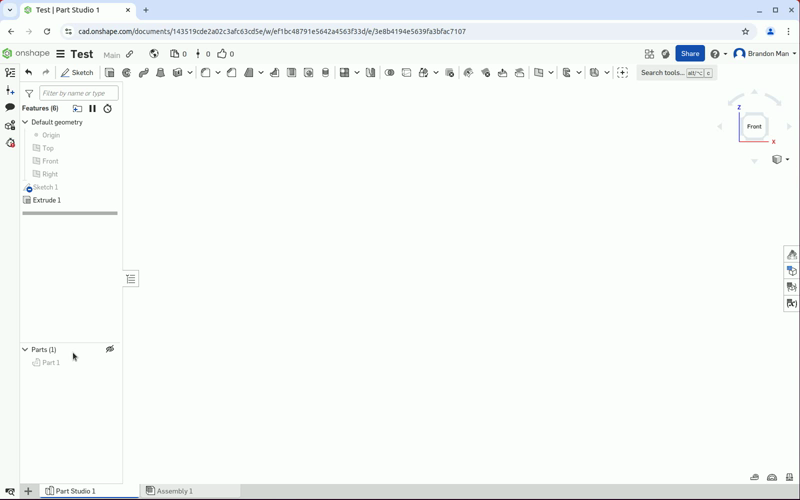
mouse_move(73, 352)
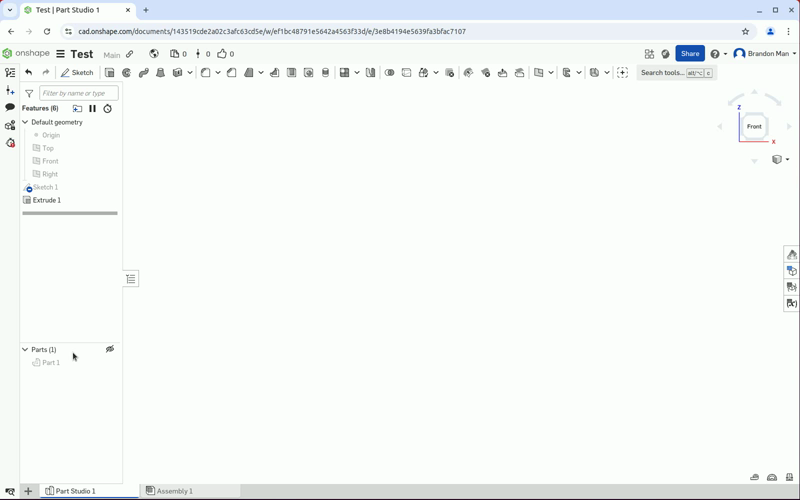
key(shift+y)
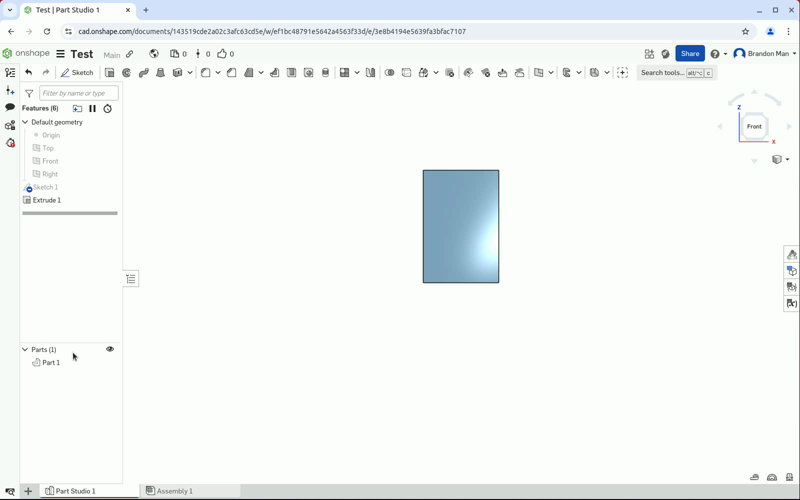
mouse_move(541, 75)
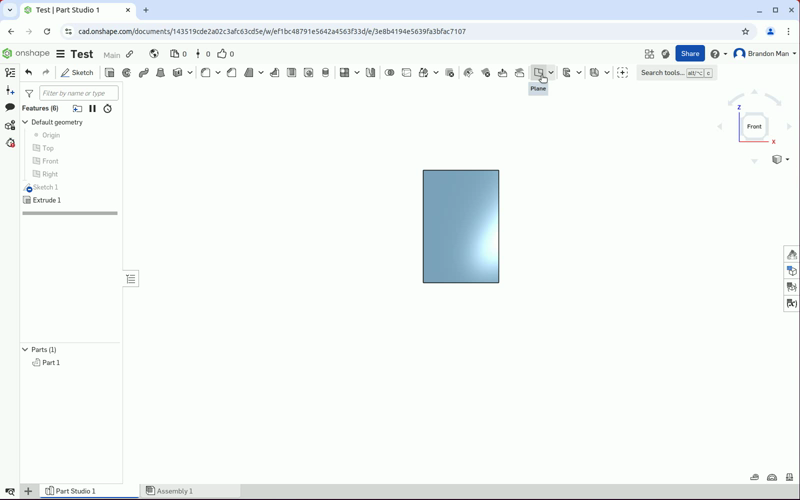
click(541, 75)
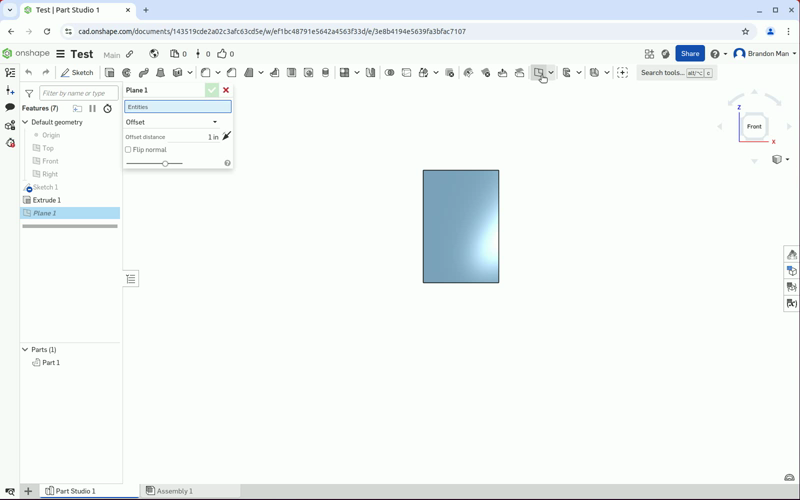
mouse_move(73, 163)
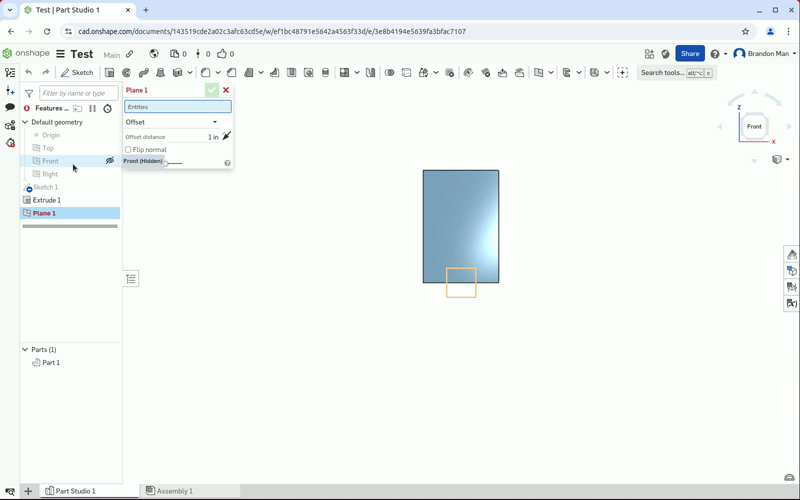
click(73, 163)
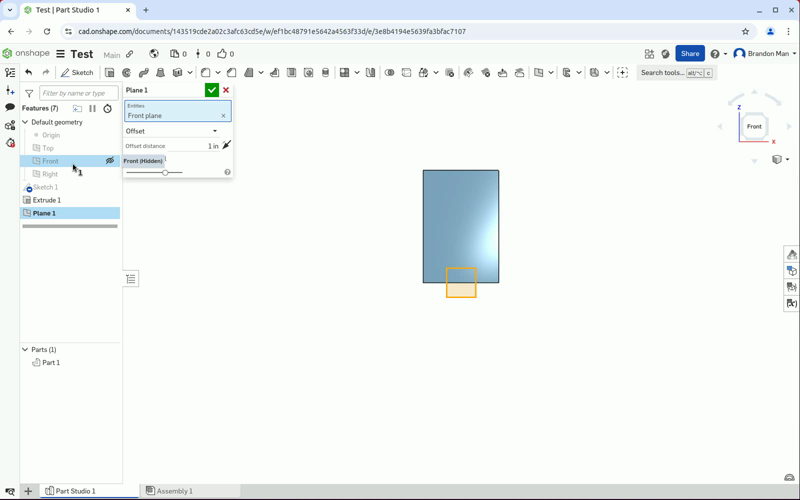
key(tab, 2)
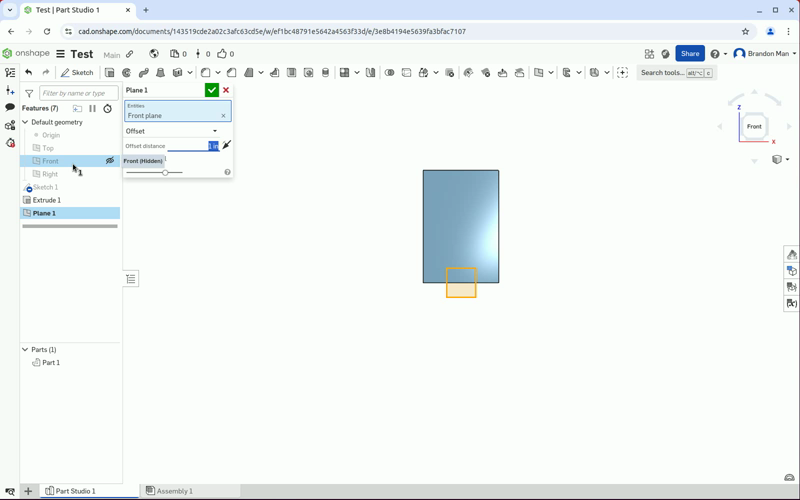
text(7.703)
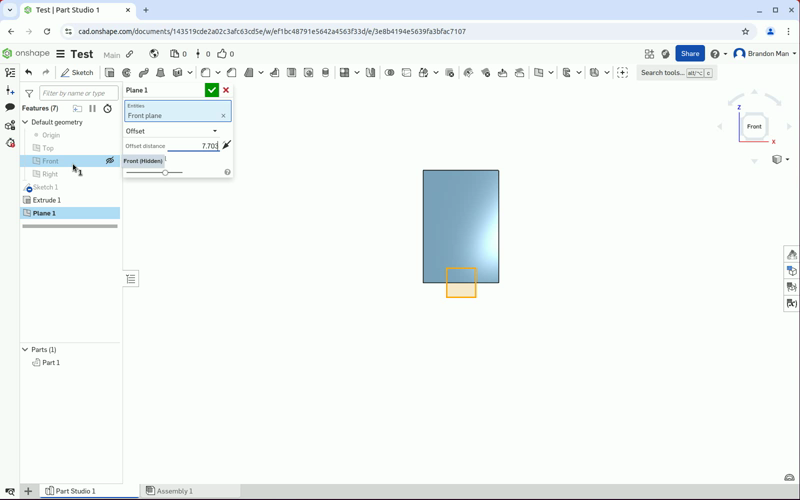
key(enter, 2)
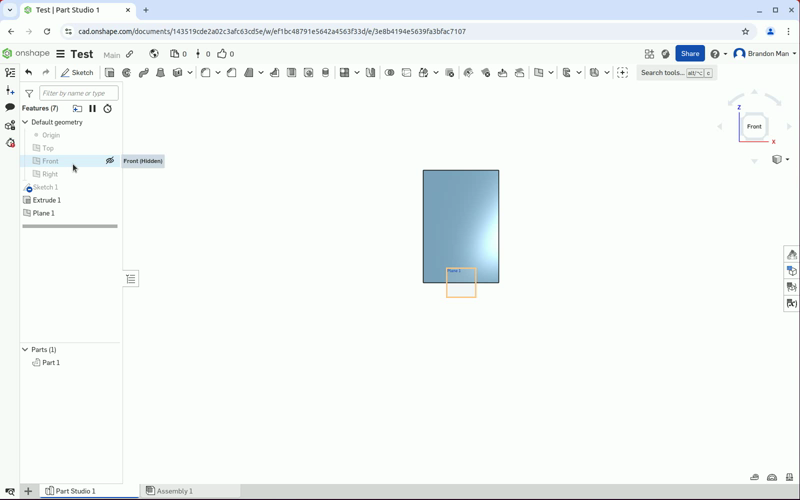
key(shift+s)
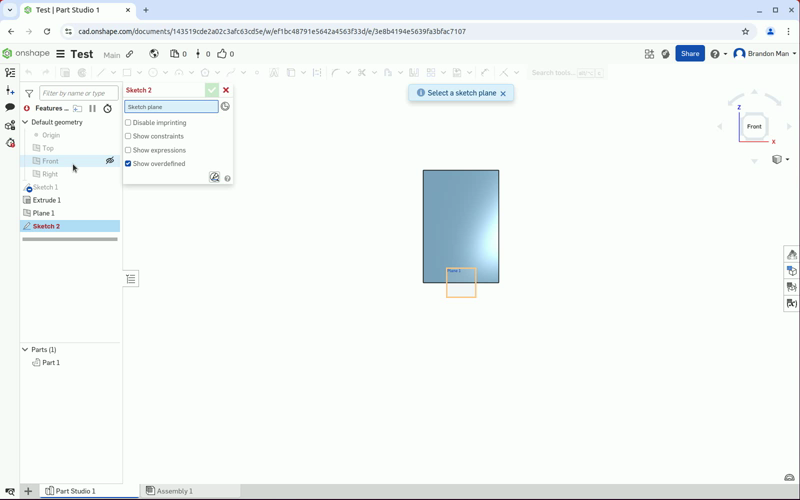
mouse_move(73, 215)
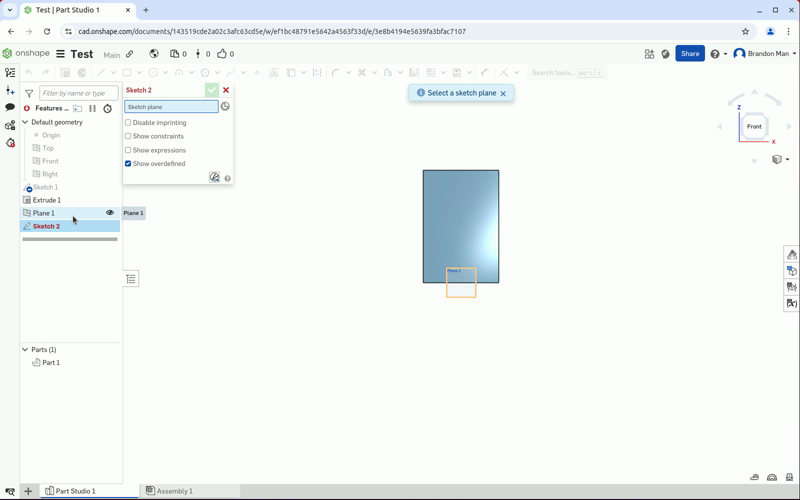
click(73, 215)
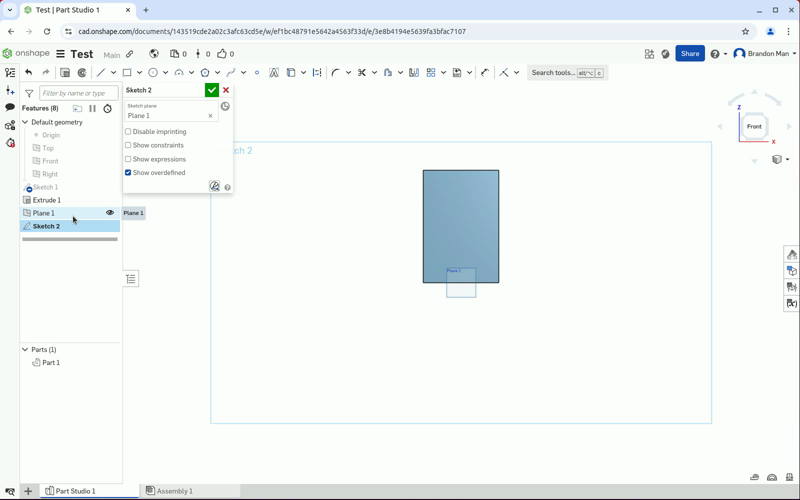
mouse_move(73, 352)
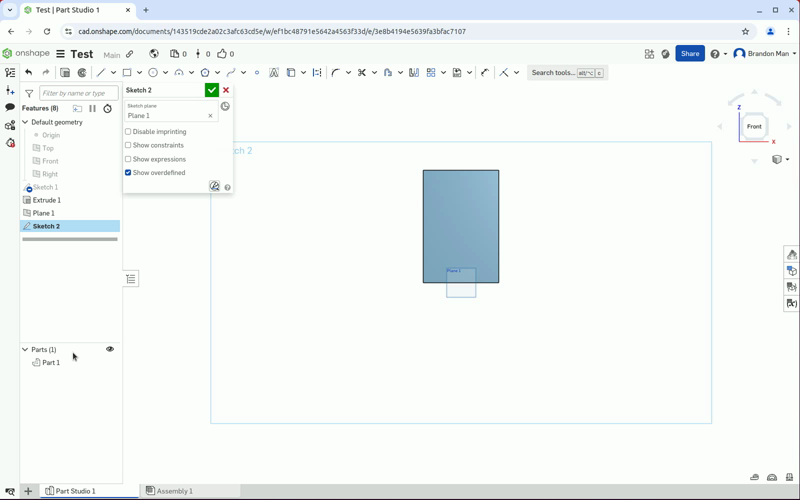
key(y)
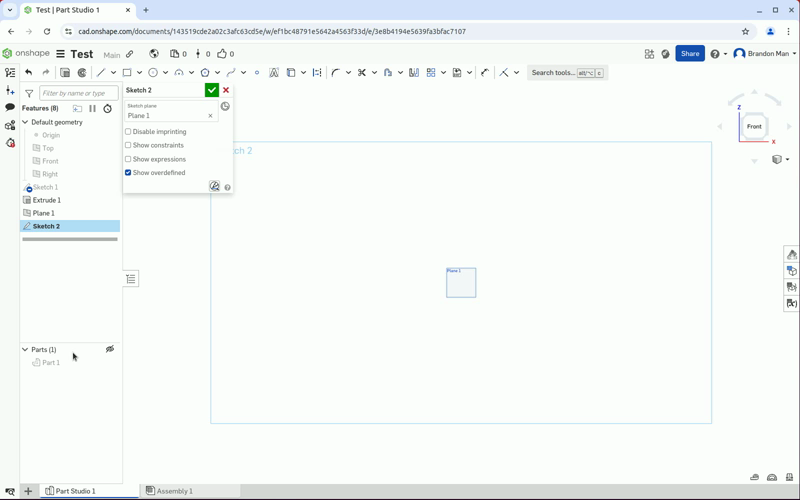
key(l)
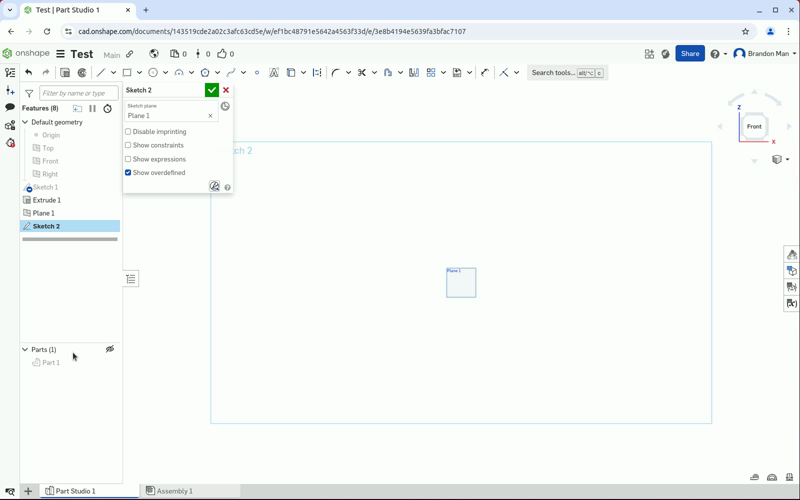
key_down(shift)
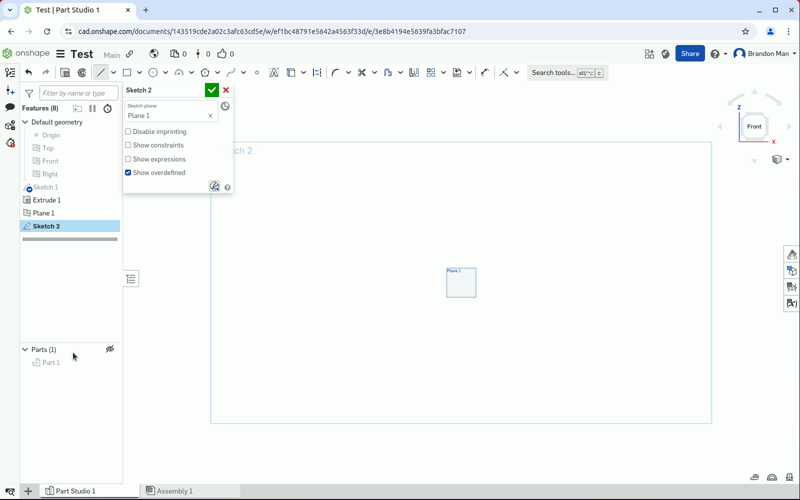
mouse_move(423, 282)
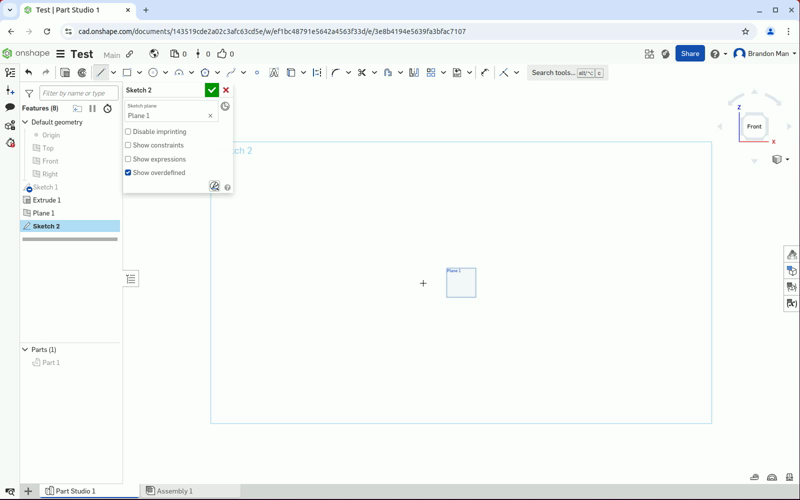
click(423, 282)
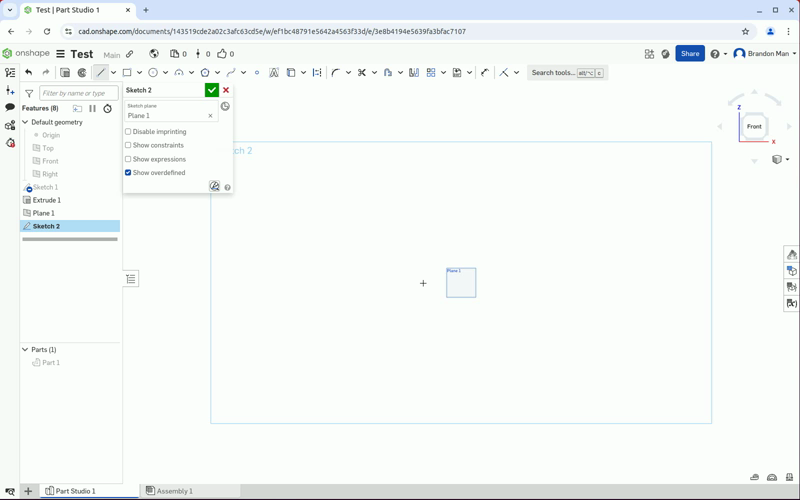
key_up(shift)
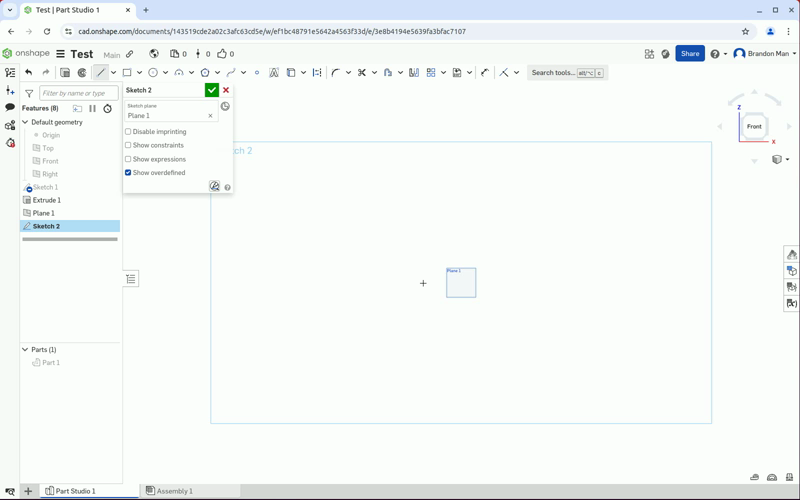
key_down(shift)
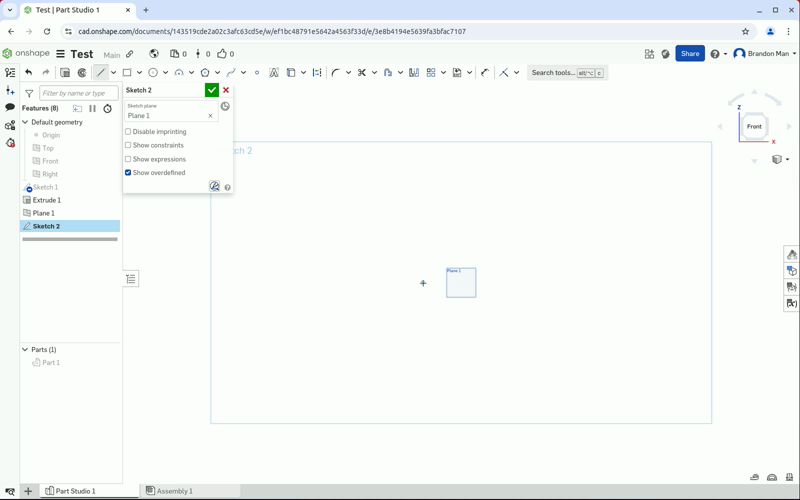
mouse_move(498, 282)
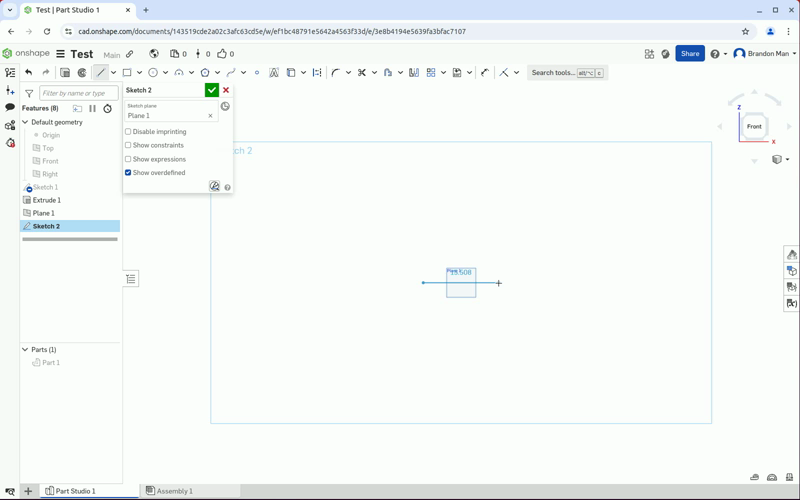
click(498, 282)
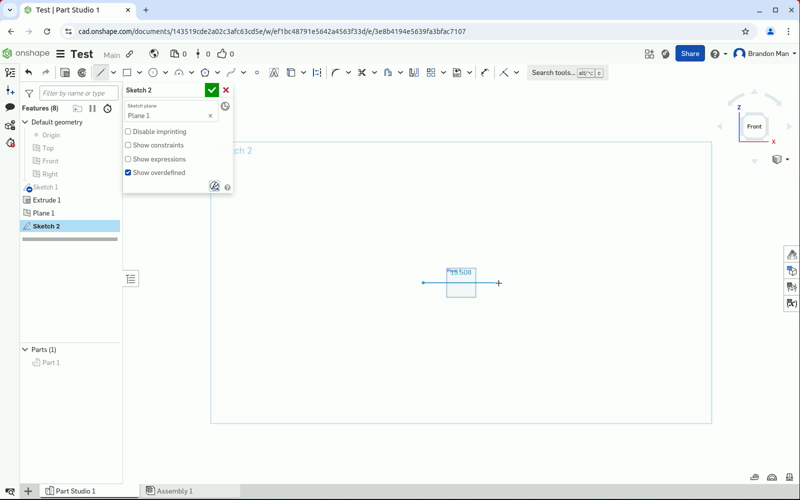
key_up(shift)
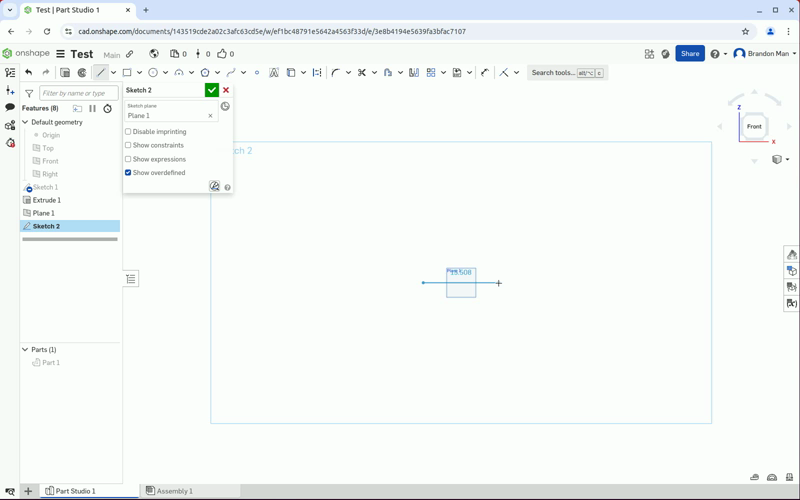
key_down(shift)
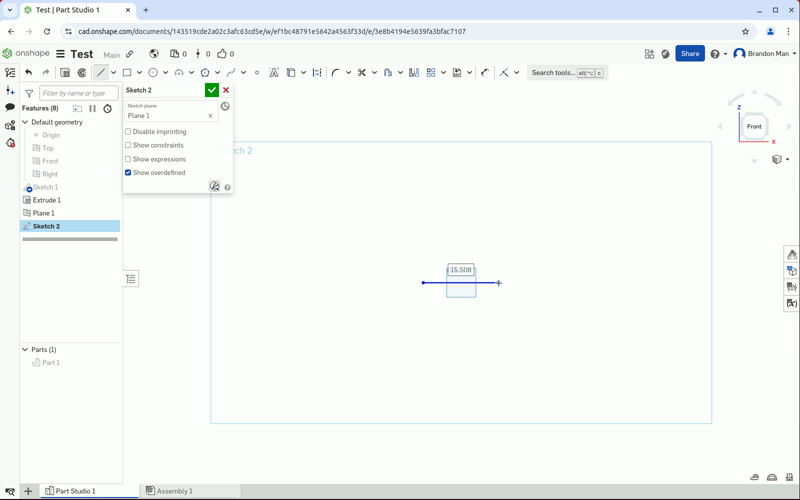
mouse_move(528, 282)
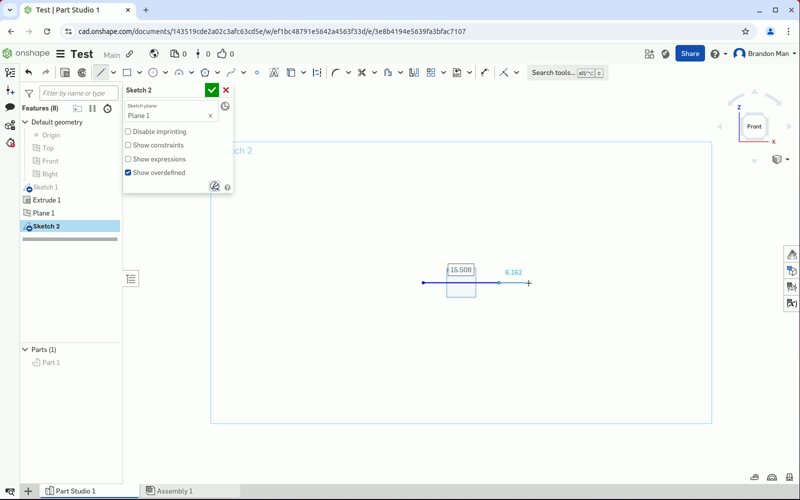
mouse_move(498, 270)
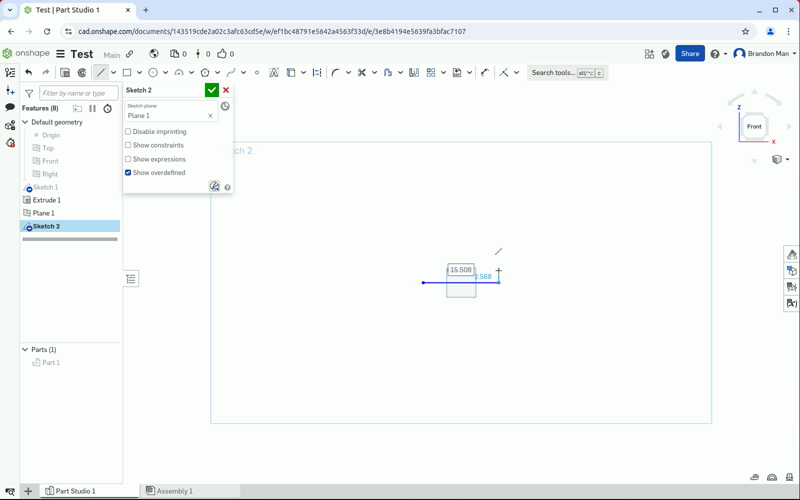
click(498, 270)
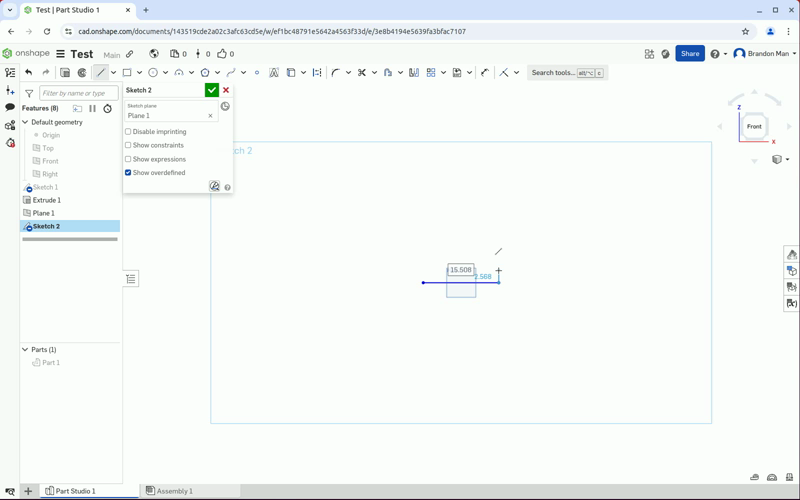
key_up(shift)
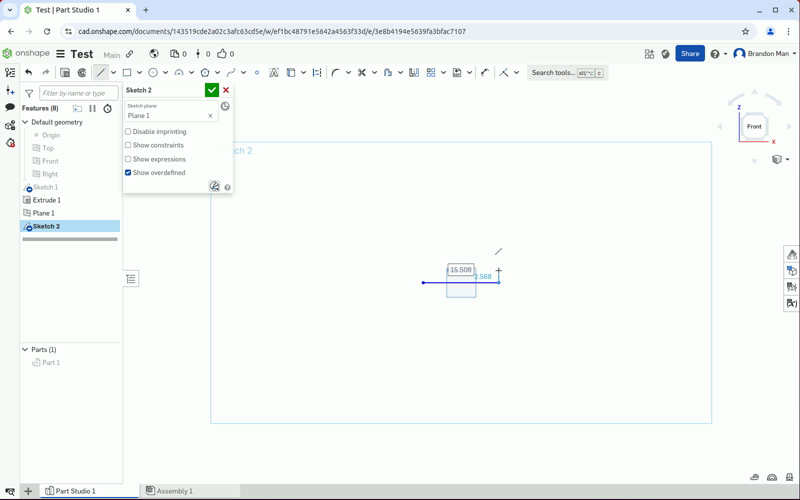
key_down(shift)
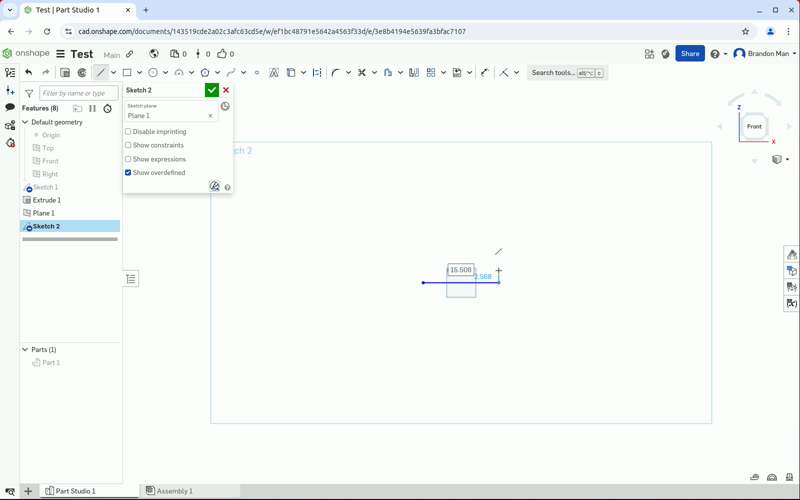
mouse_move(423, 270)
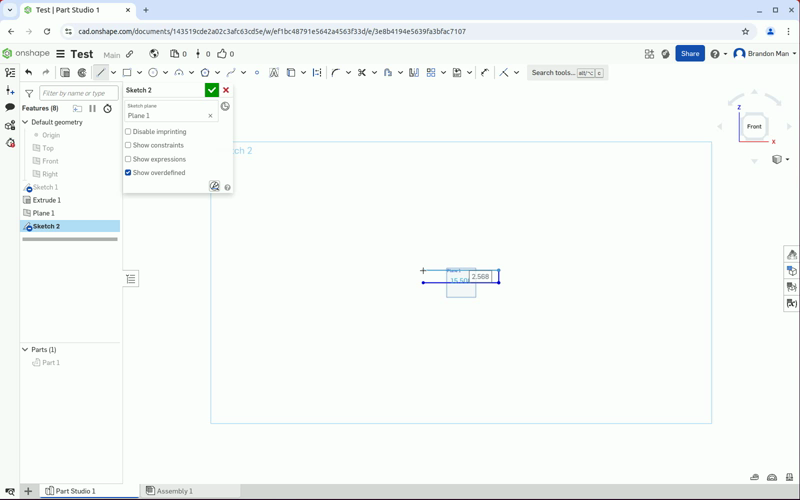
click(423, 270)
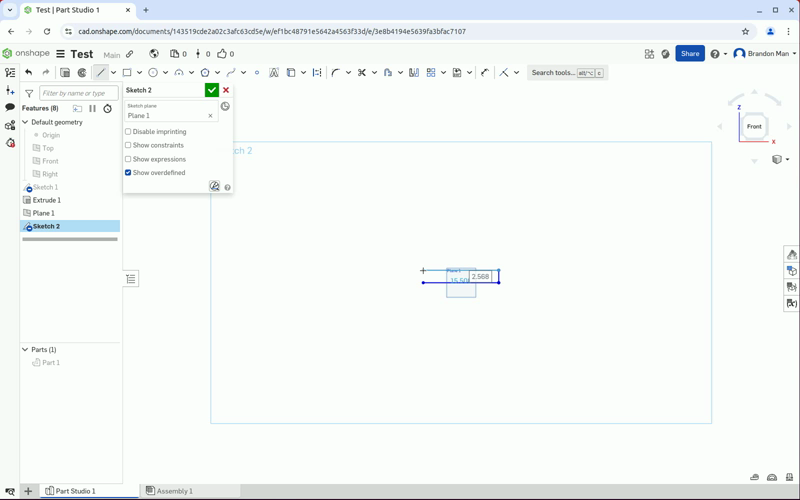
key_up(shift)
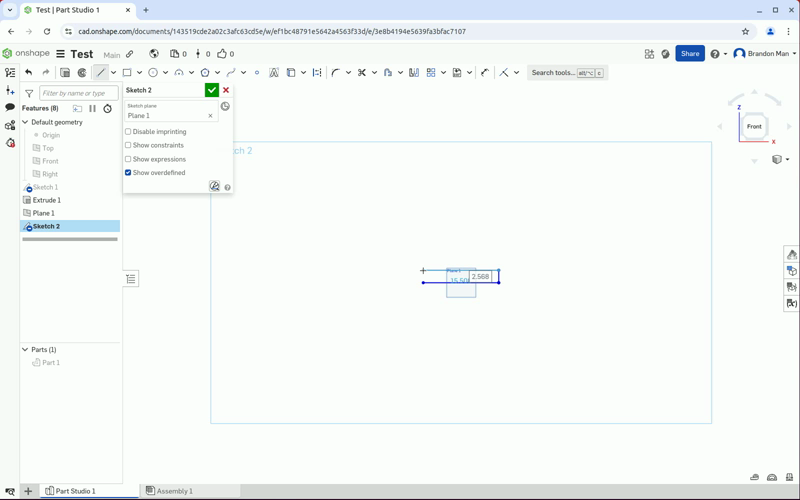
mouse_move(453, 270)
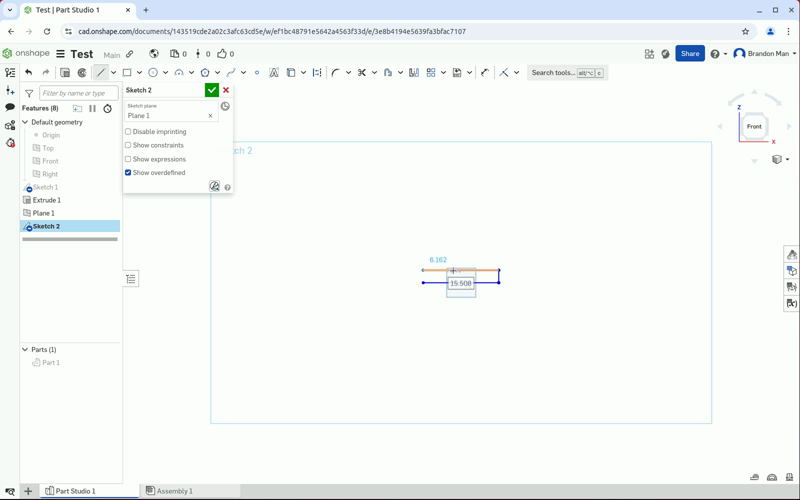
key_down(shift)
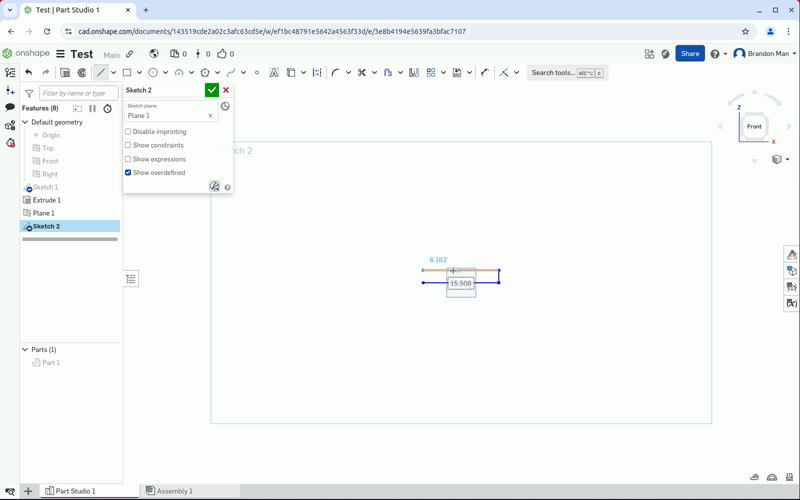
mouse_move(423, 282)
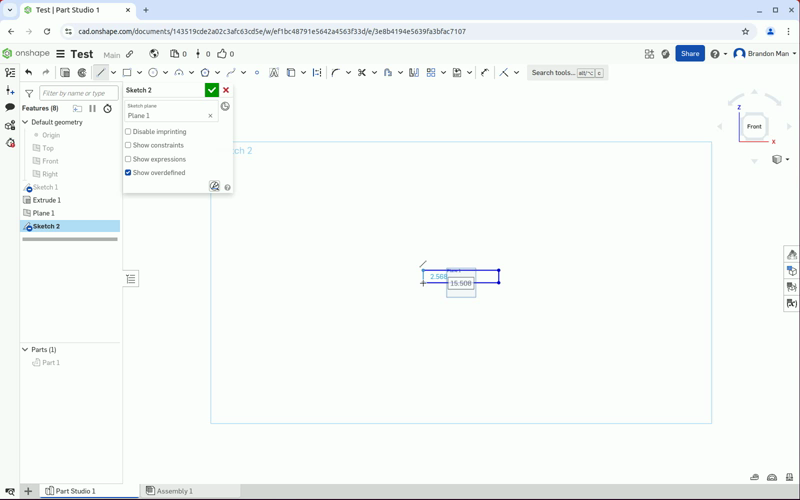
key_up(shift)
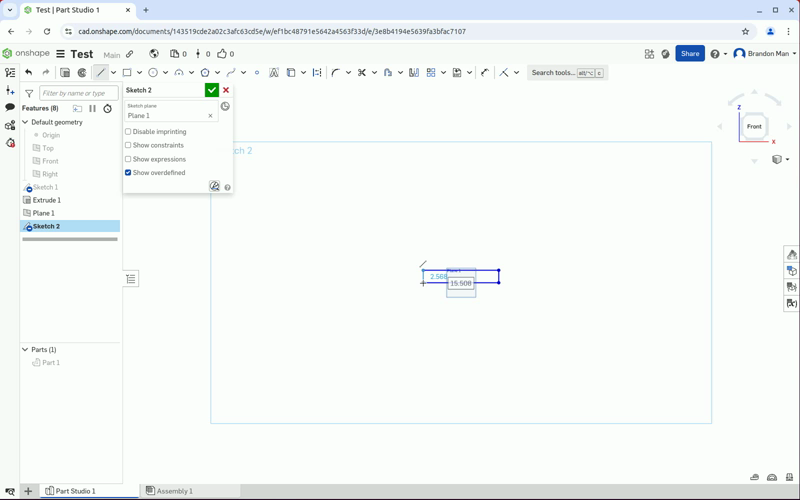
click(423, 282)
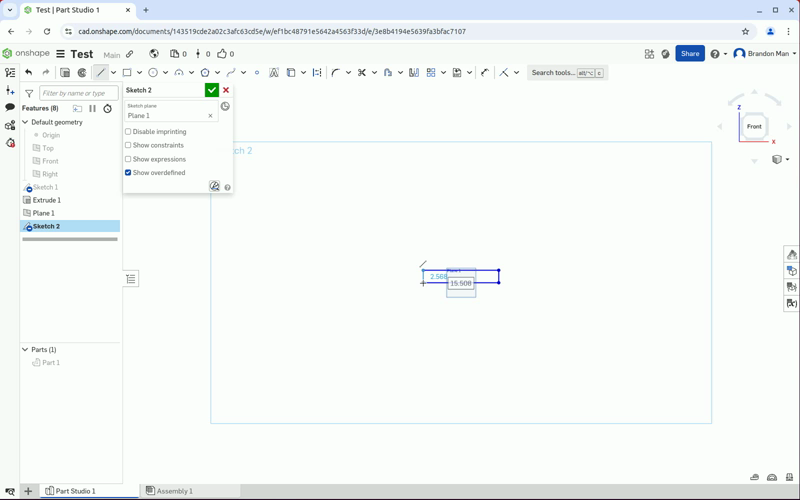
key(esc)
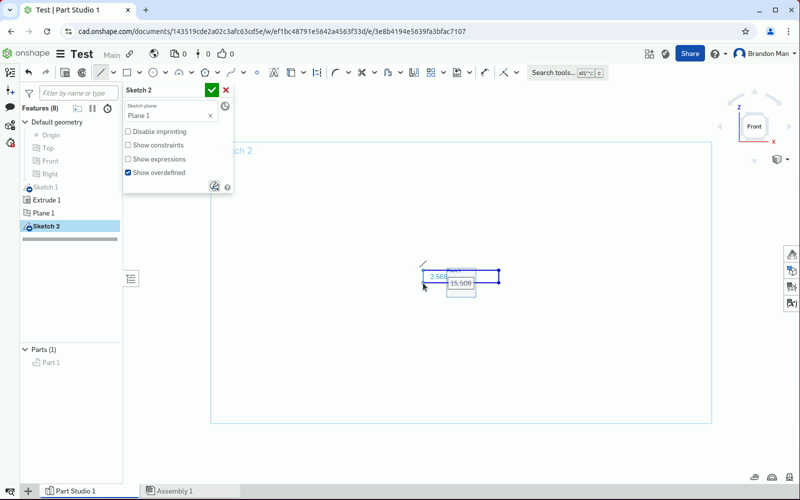
mouse_move(450, 277)
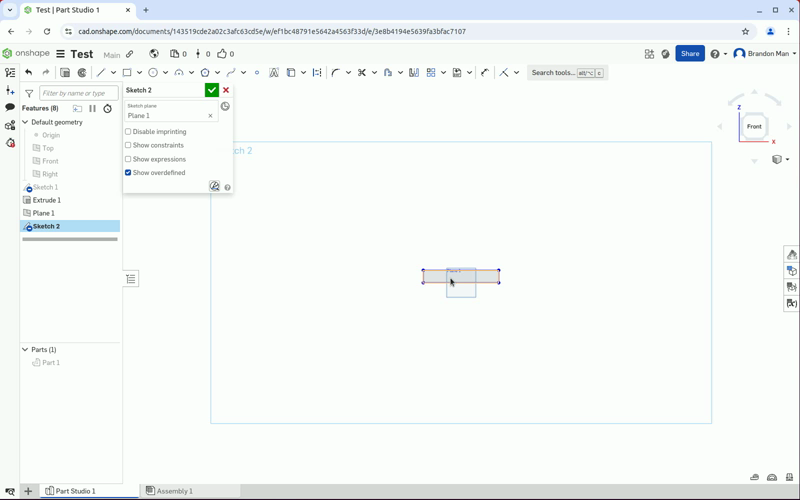
scroll(6)
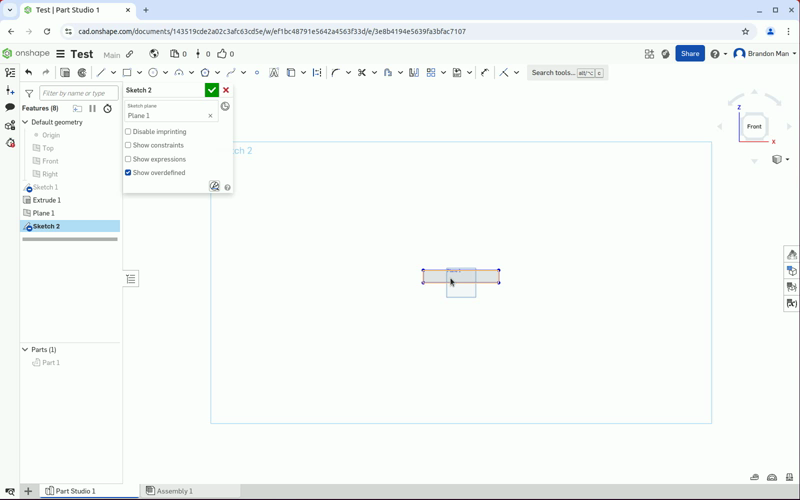
scroll(6)
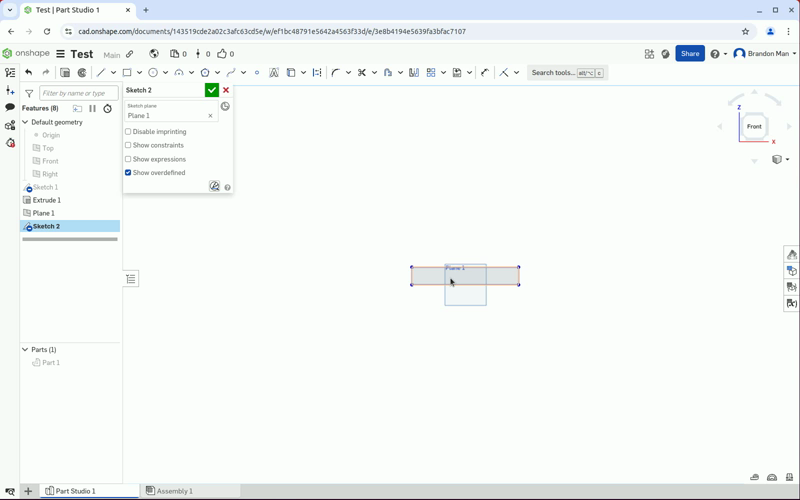
scroll(6)
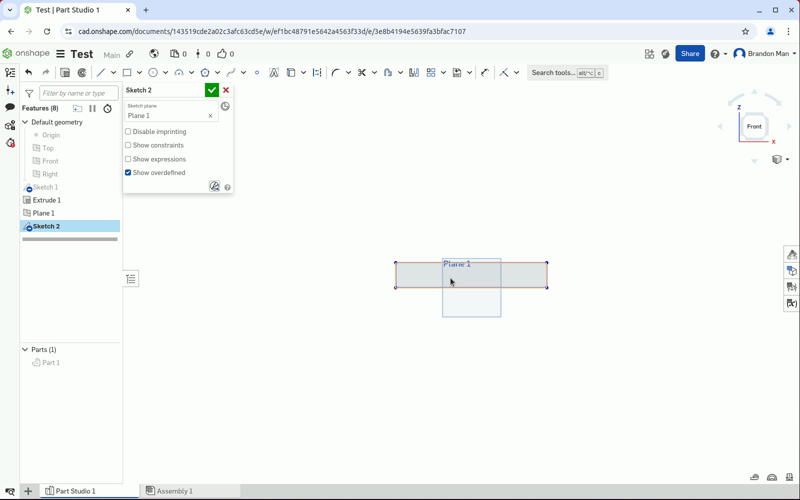
scroll(6)
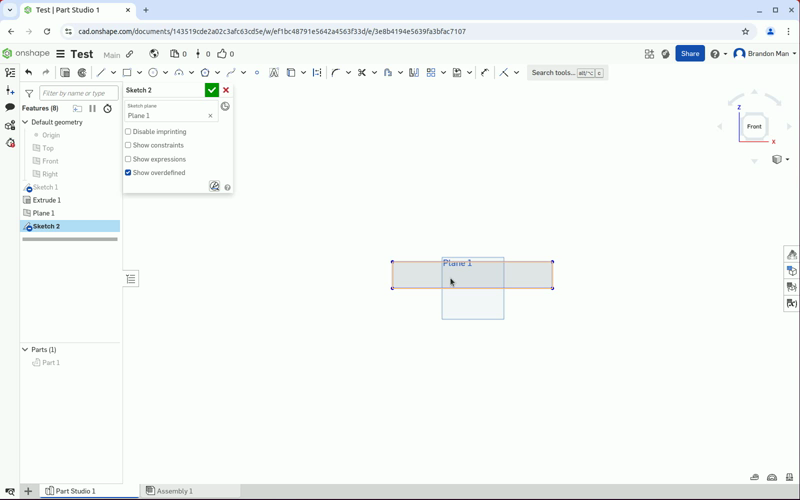
scroll(6)
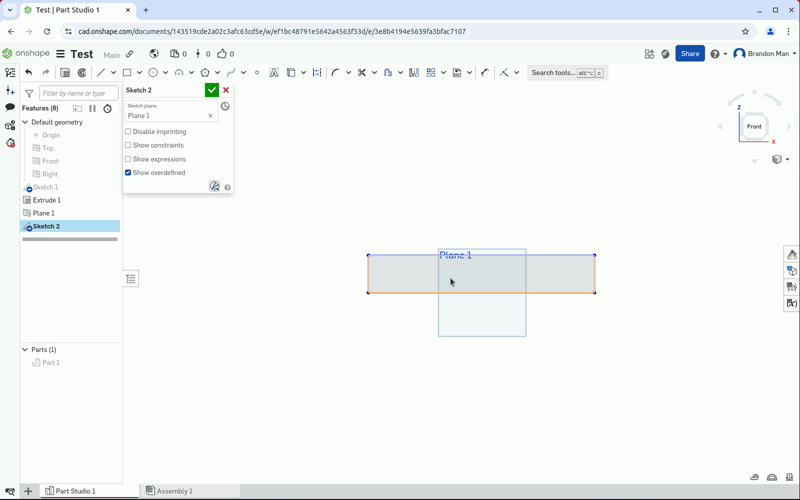
scroll(6)
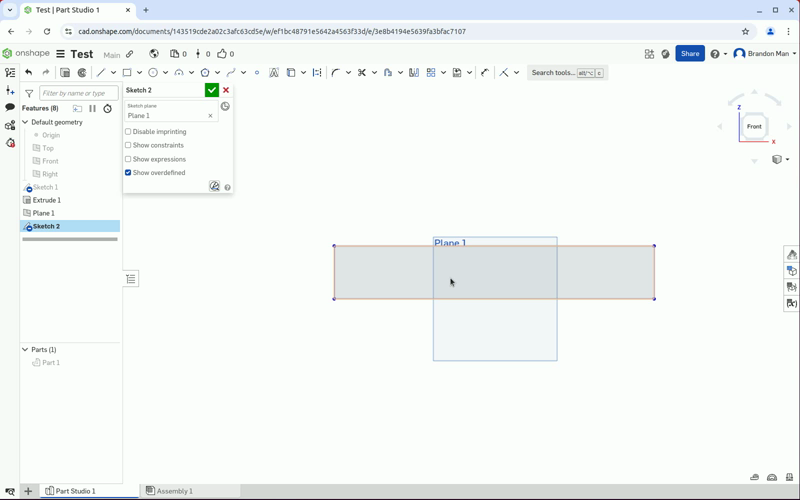
scroll(6)
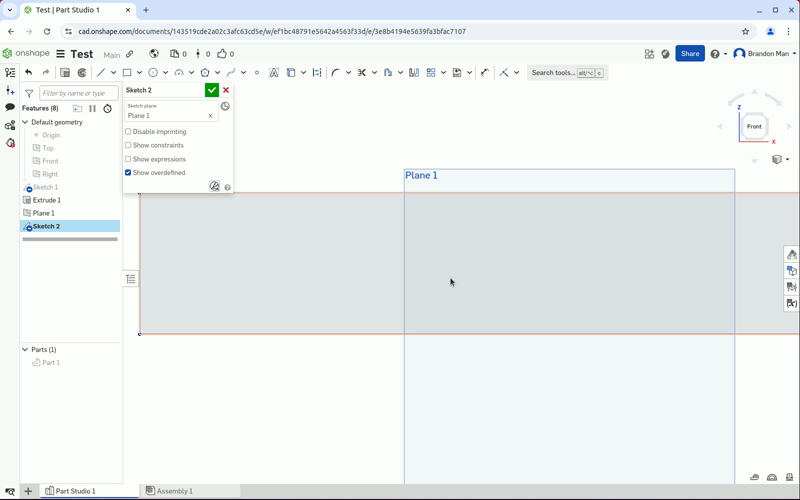
click(450, 277)
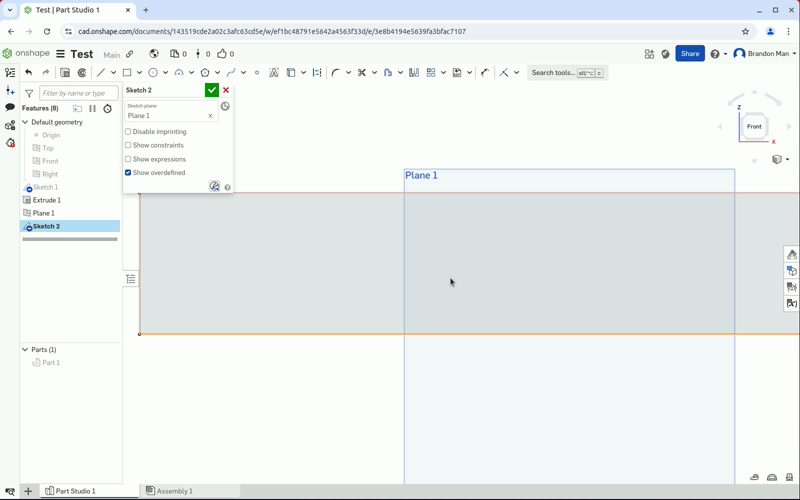
scroll(-6)
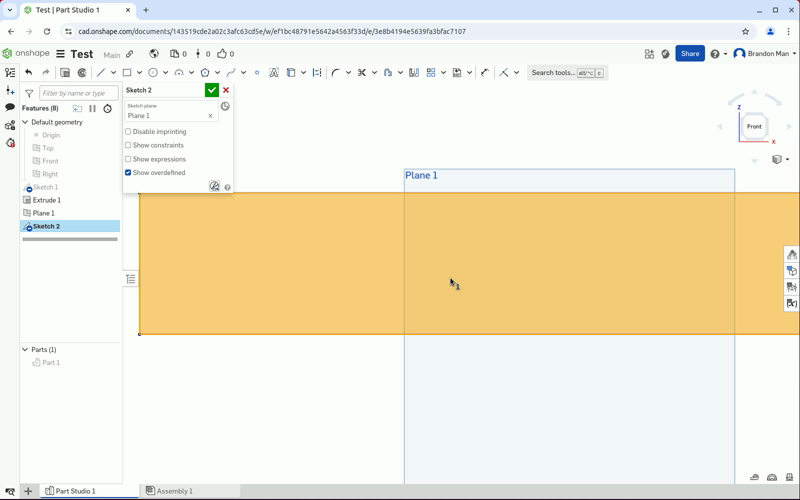
scroll(-6)
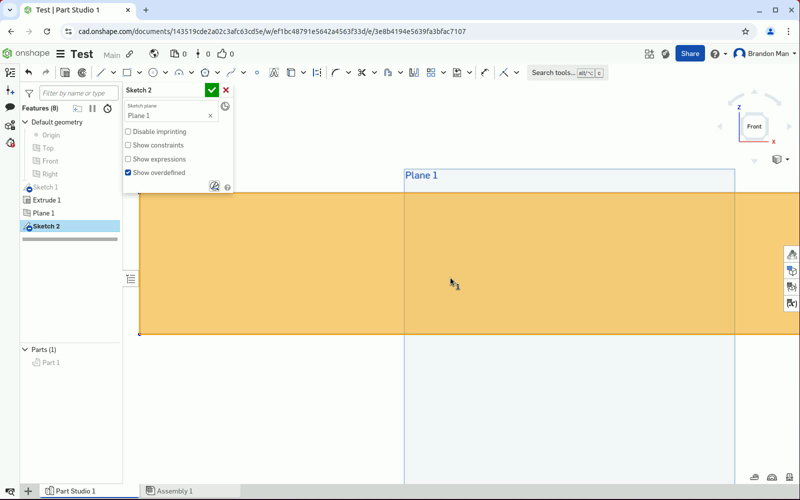
scroll(-6)
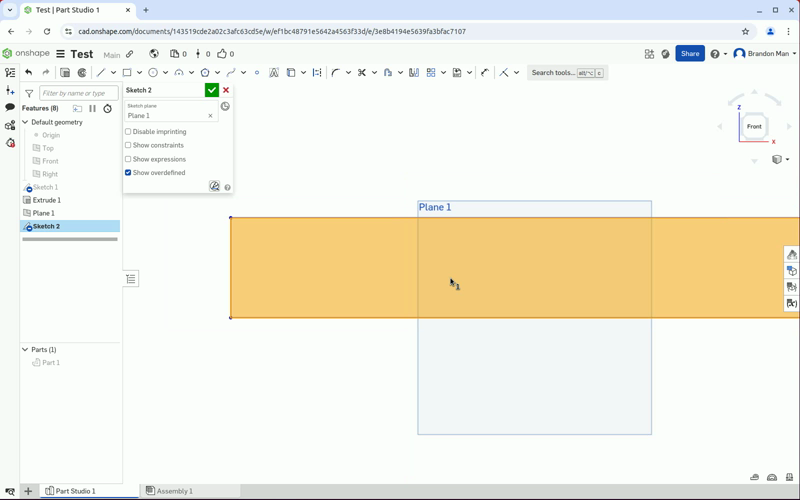
scroll(-6)
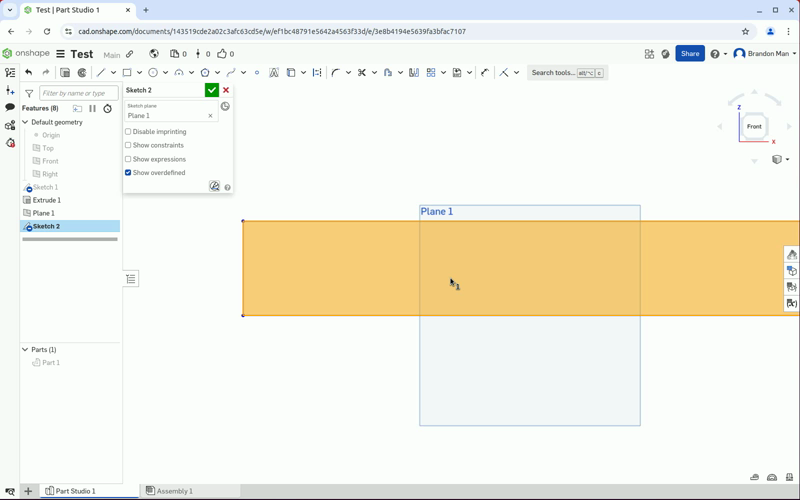
scroll(-6)
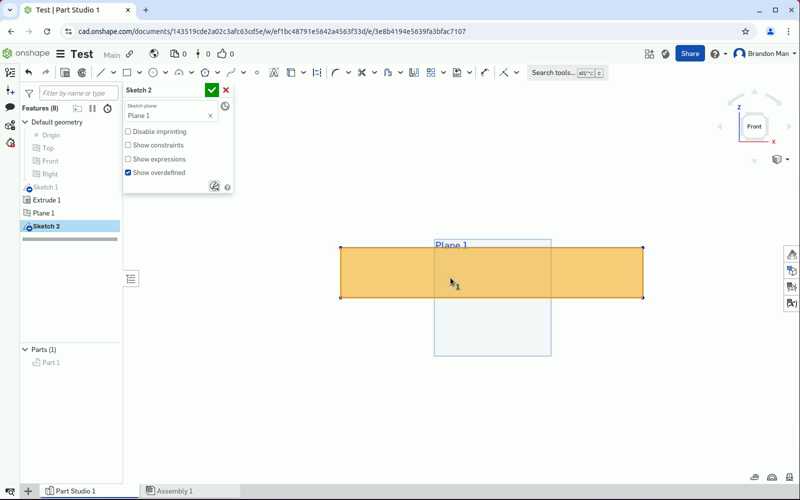
scroll(-6)
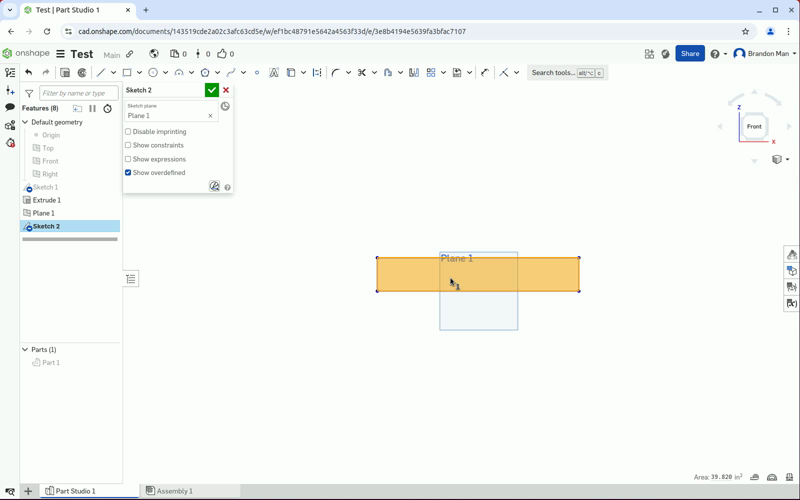
scroll(-6)
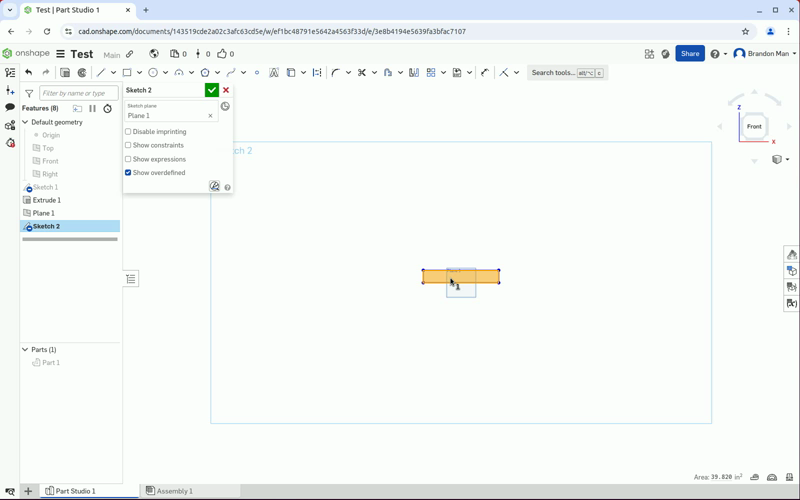
mouse_move(73, 352)
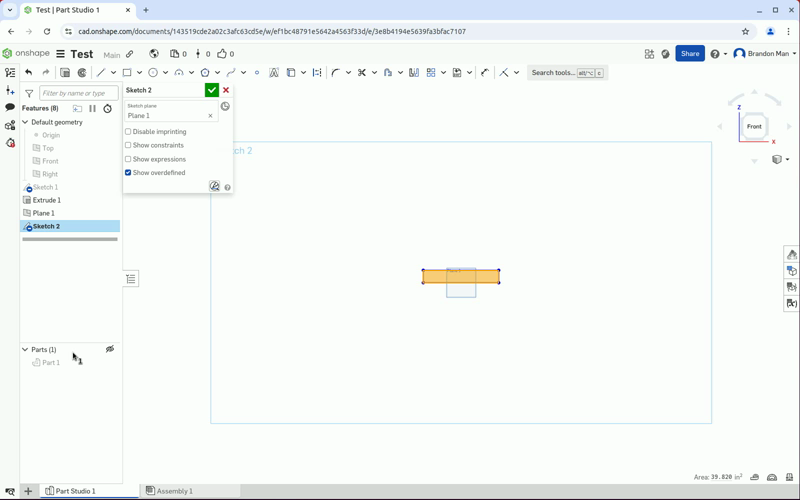
key(shift+y)
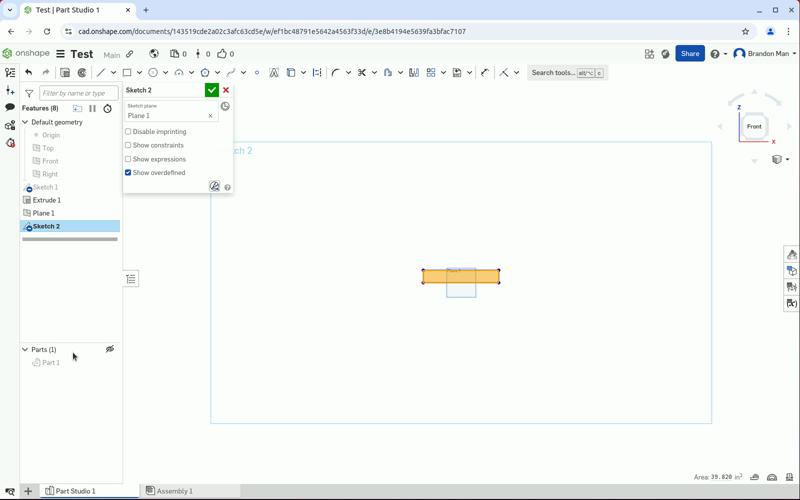
key(shift+e)
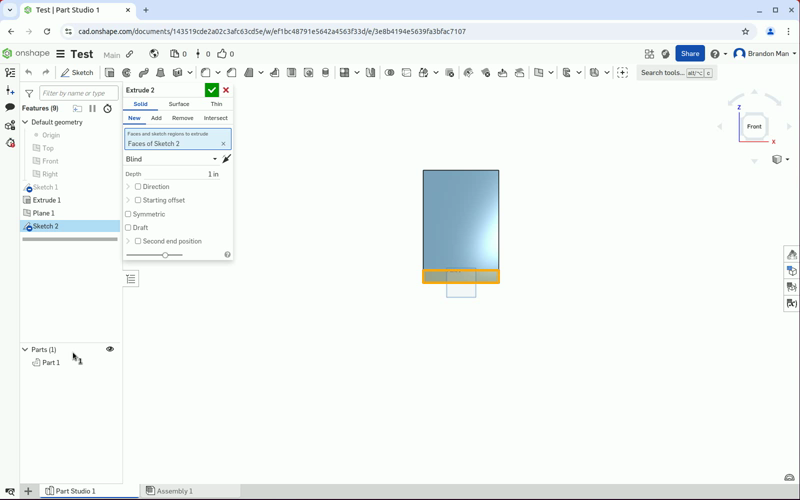
mouse_move(143, 106)
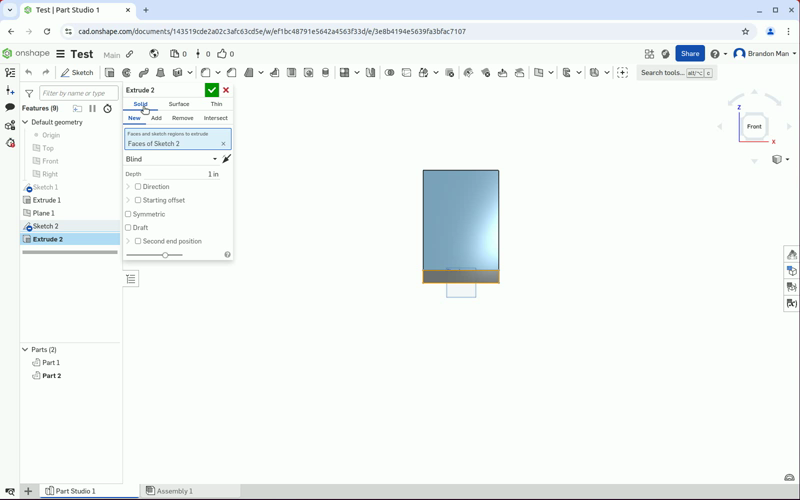
click(143, 106)
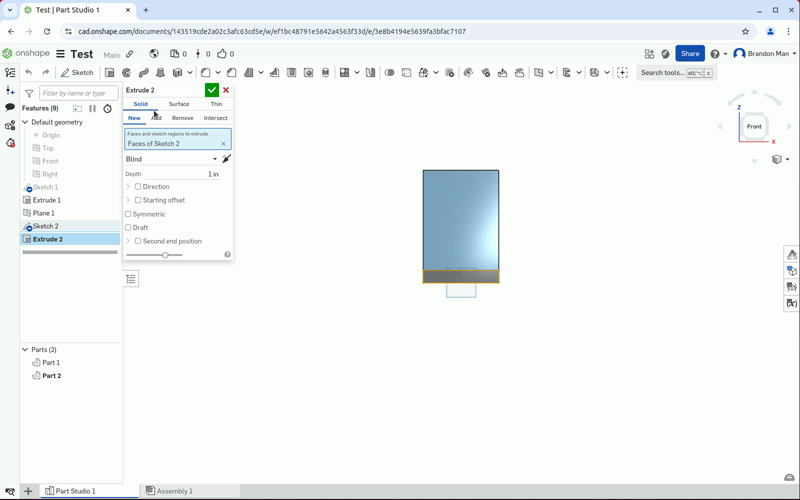
mouse_move(186, 120)
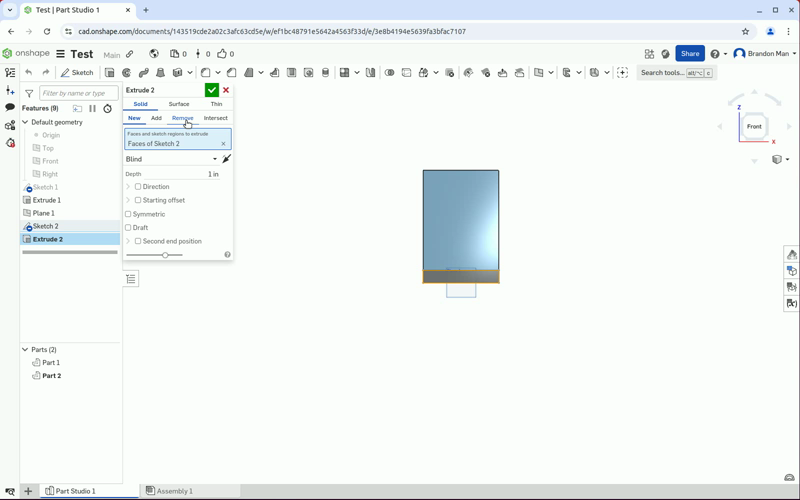
click(186, 120)
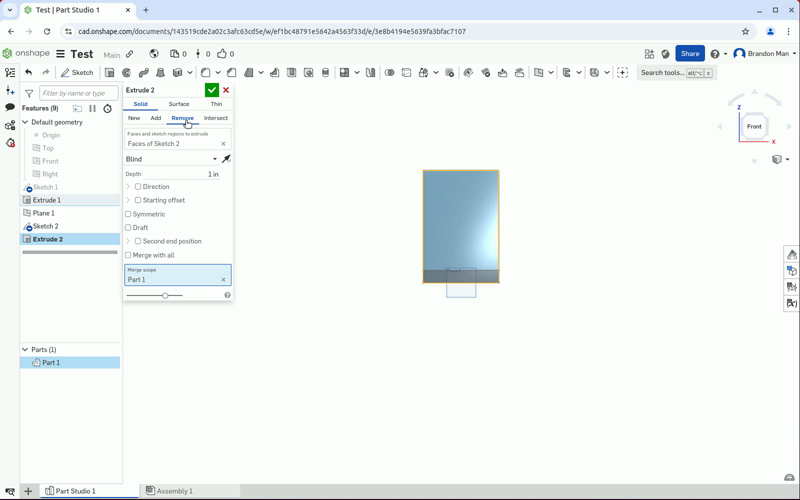
key(tab, 4)
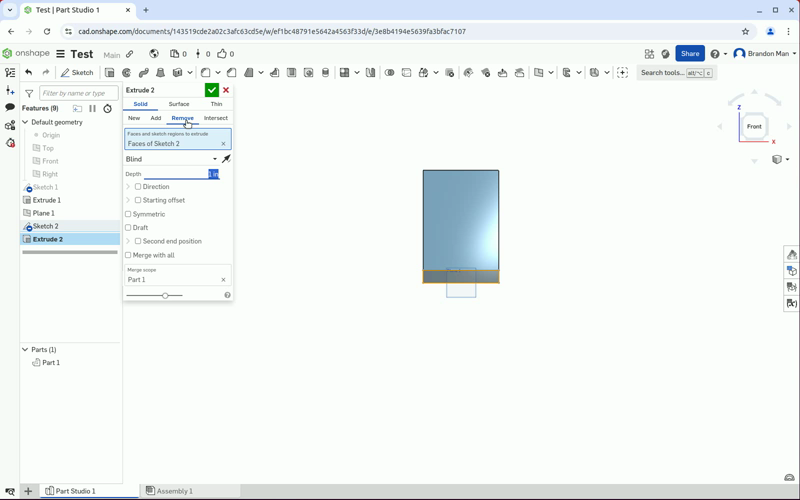
text(0.963)
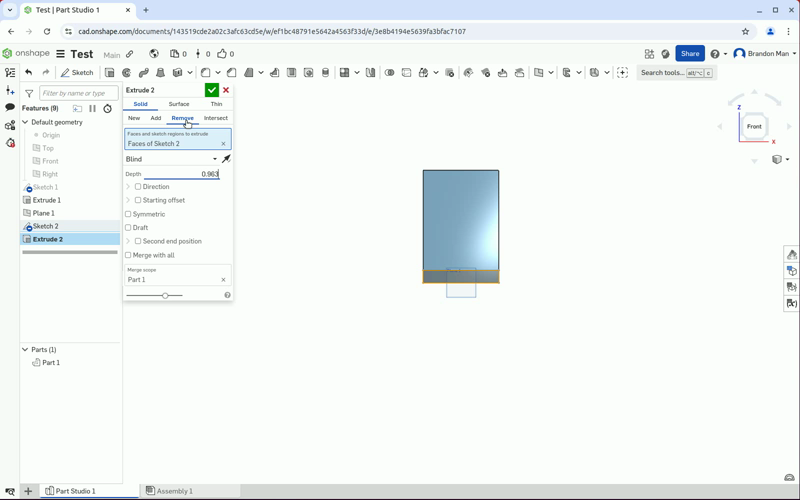
key(tab, 6)
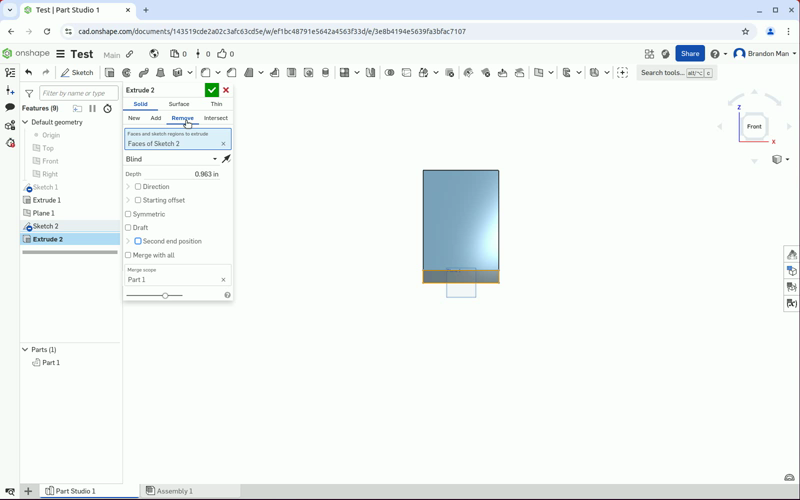
key(space)
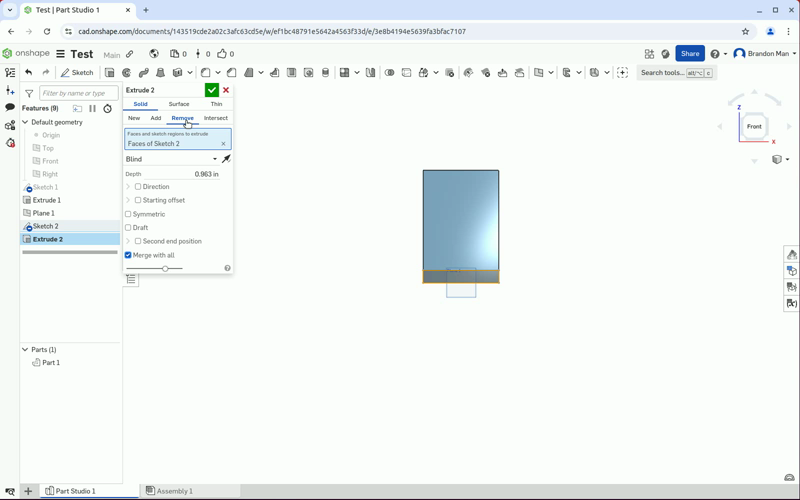
key(enter)
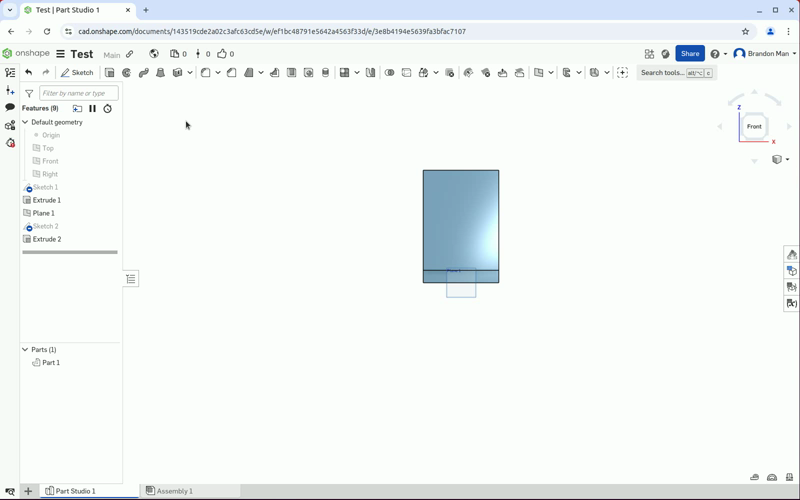
key(shift+h)
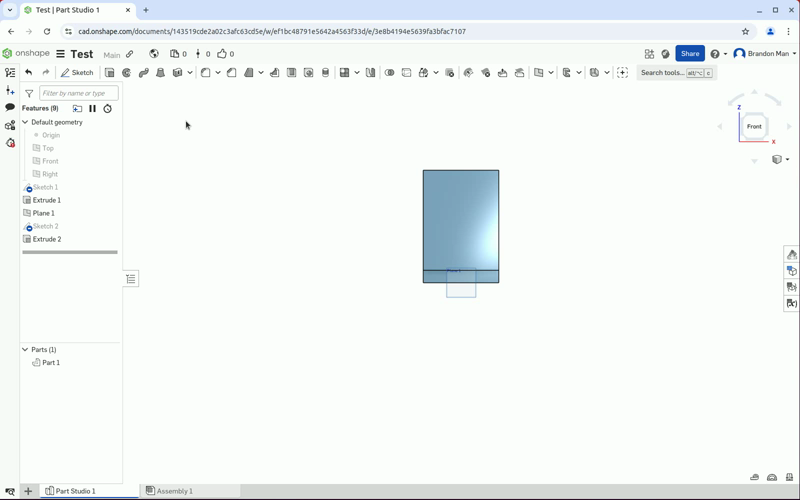
key(shift+h)
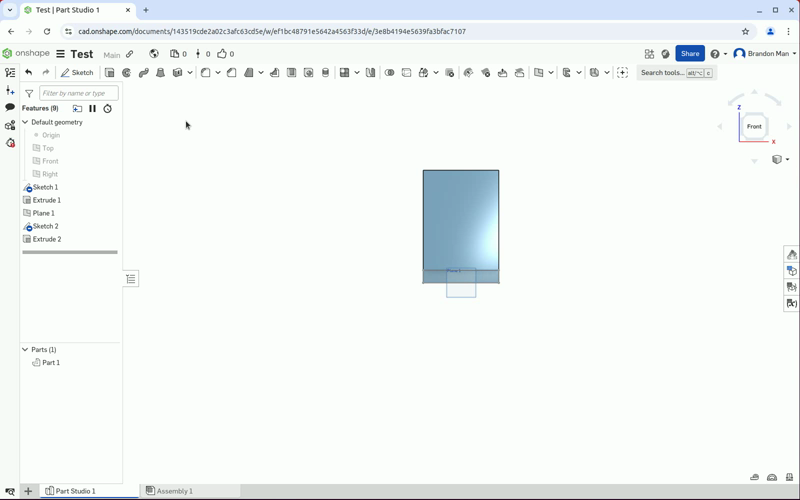
key(shift+7)
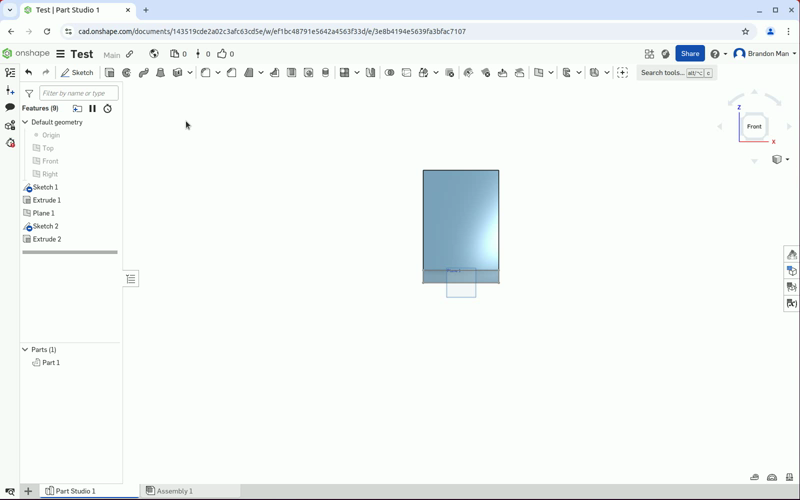
key(left, 2)
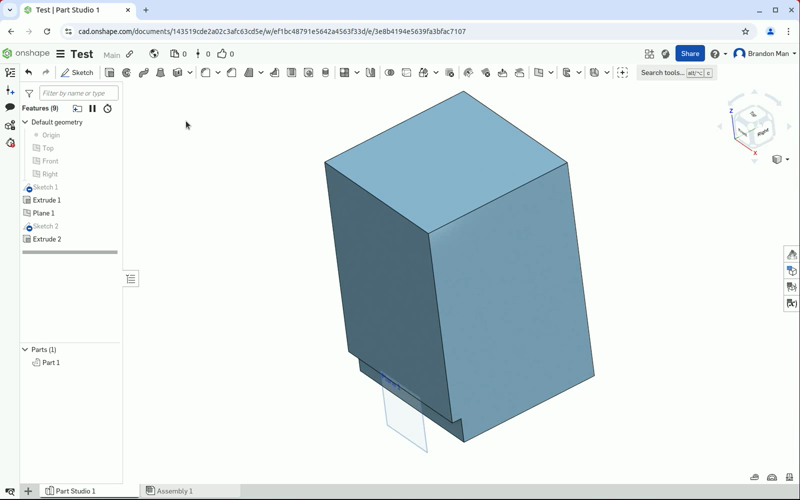
key(down, 2)
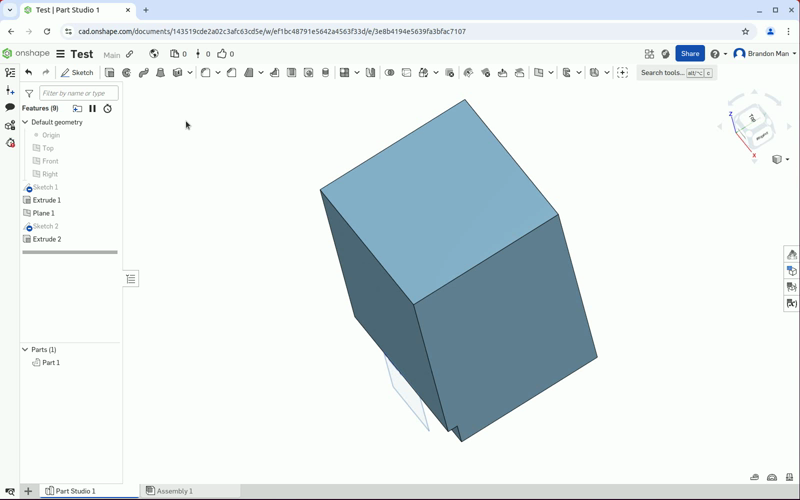
key(up, 2)
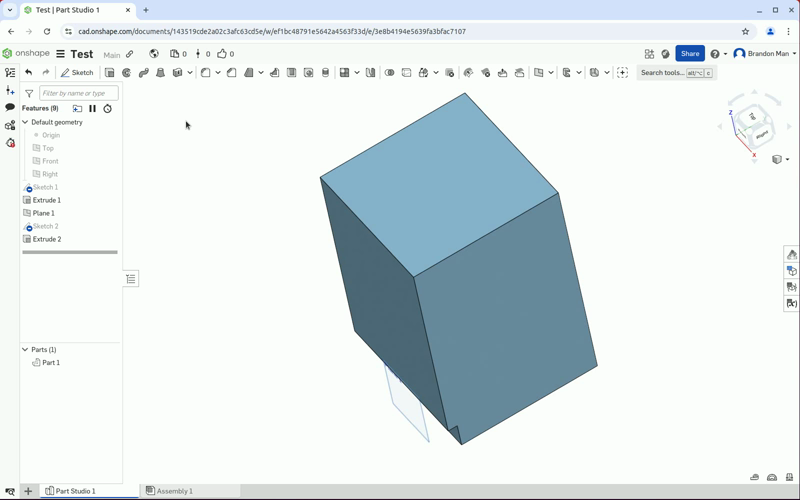
key(right, 2)
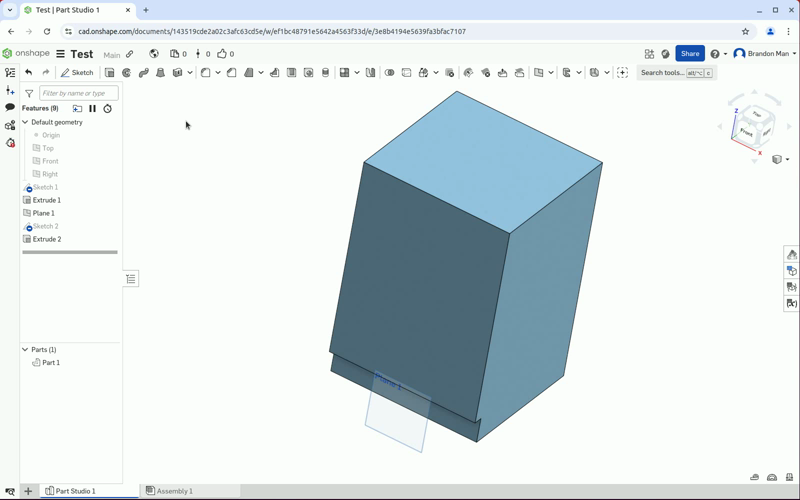
mouse_move(73, 189)
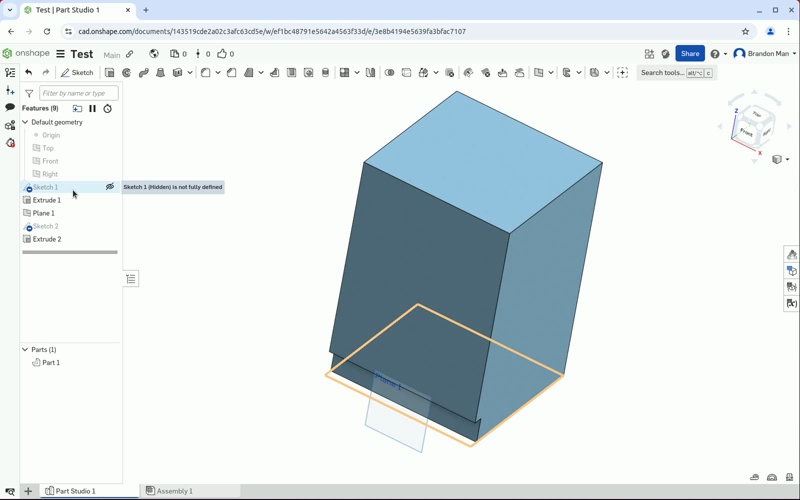
click(73, 189)